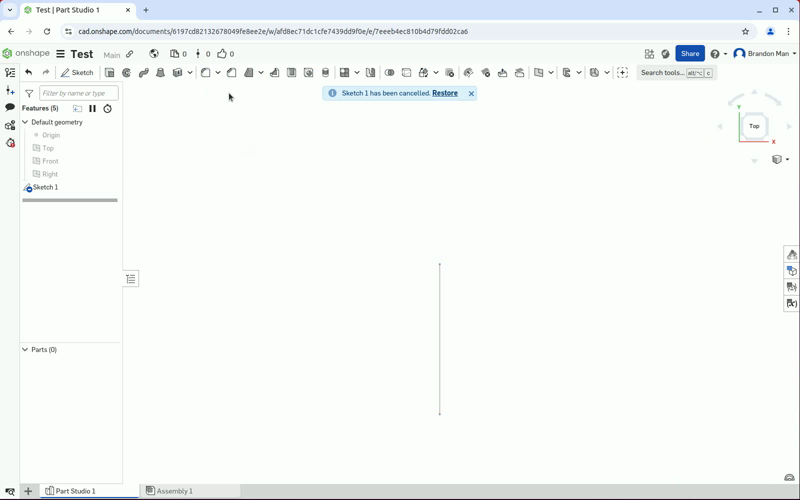
key(shift+h)
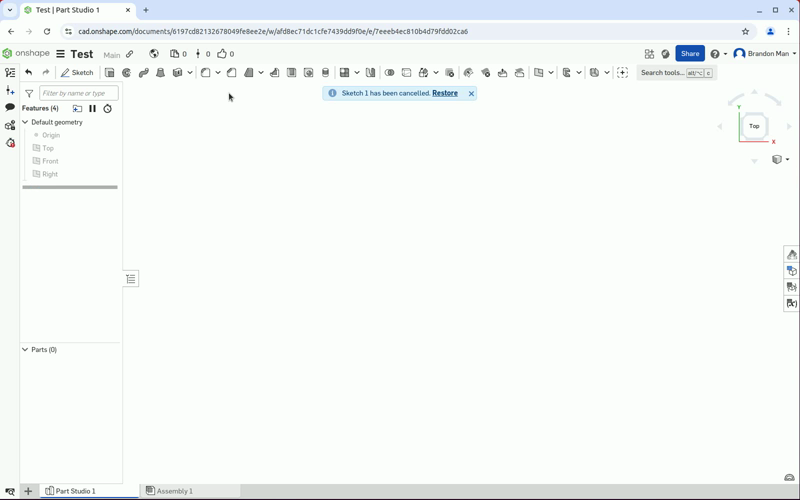
key(shift+s)
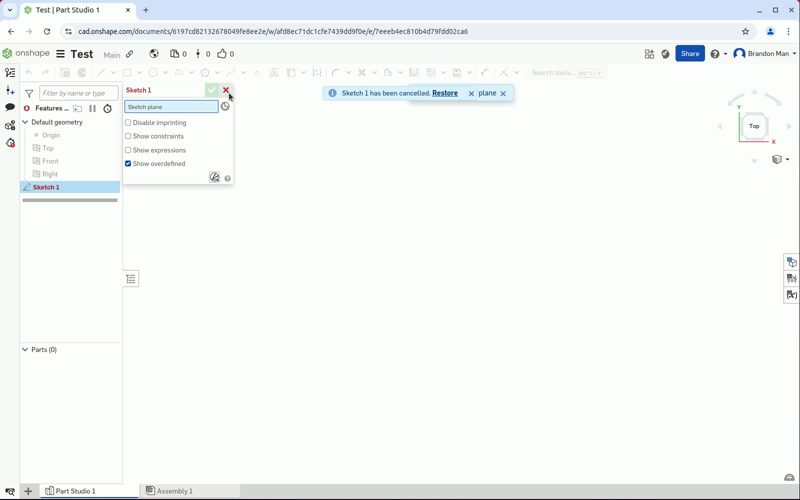
mouse_move(73, 150)
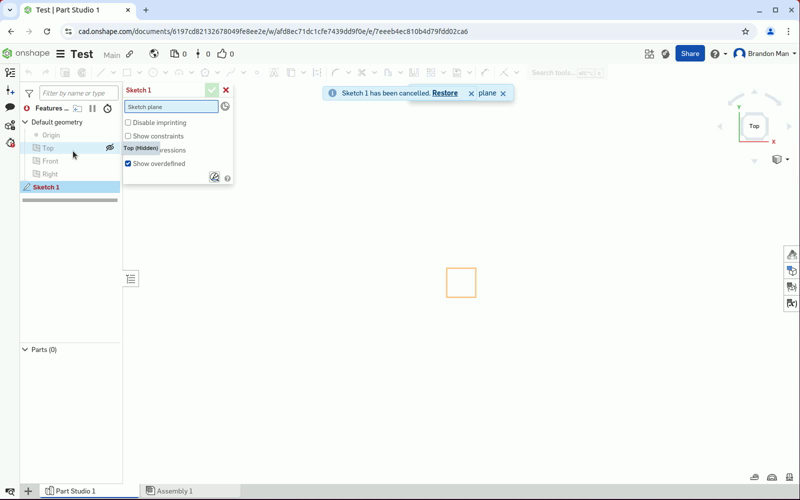
click(73, 150)
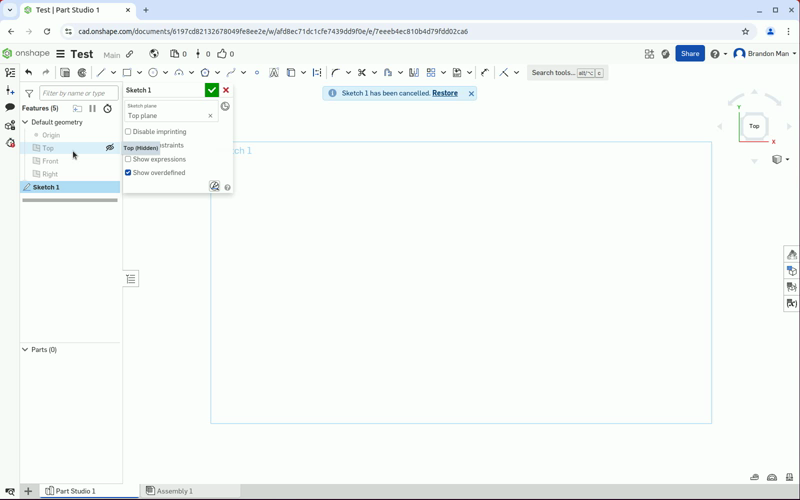
mouse_move(73, 352)
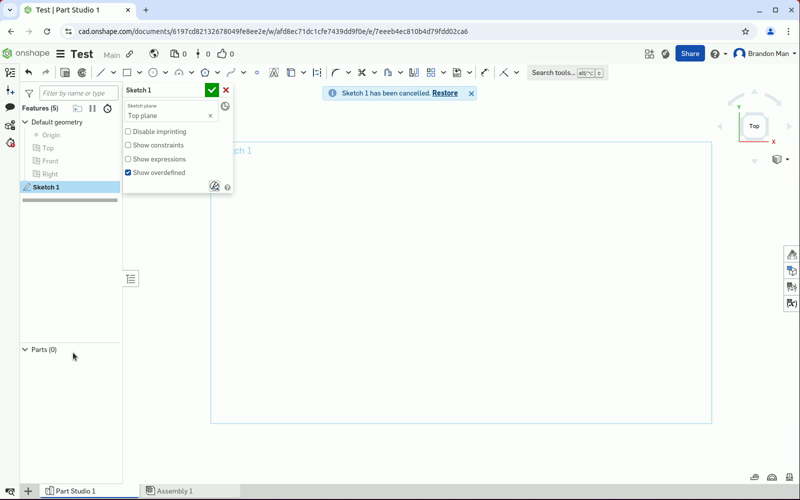
key(y)
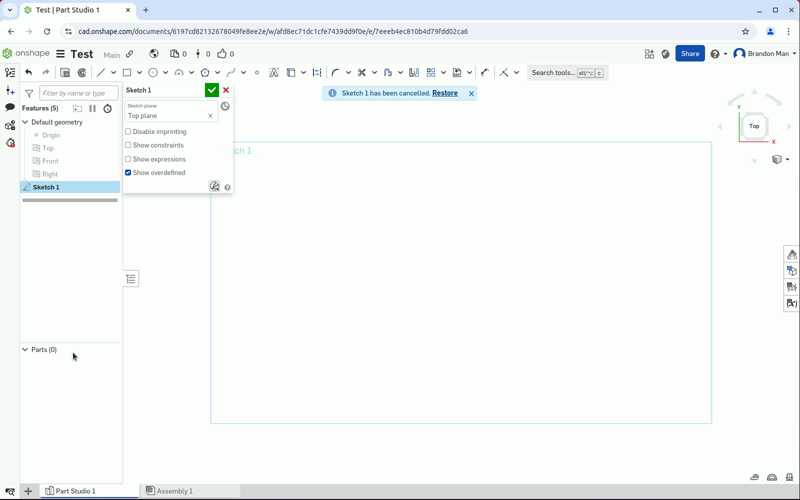
key(c)
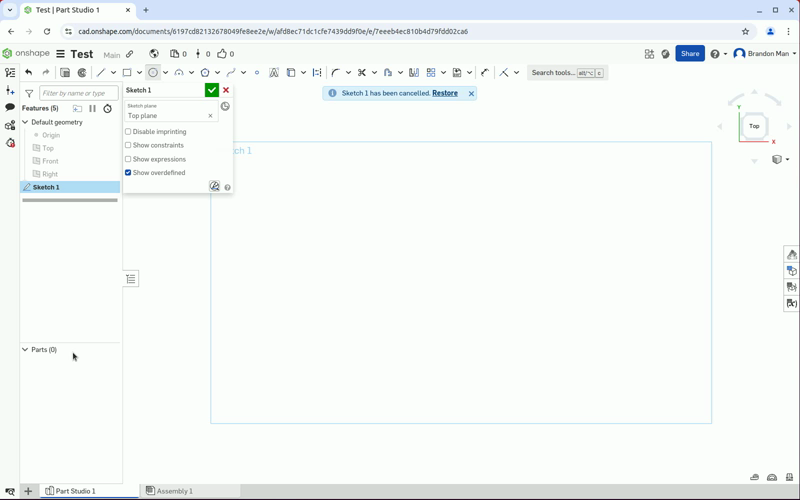
key_down(shift)
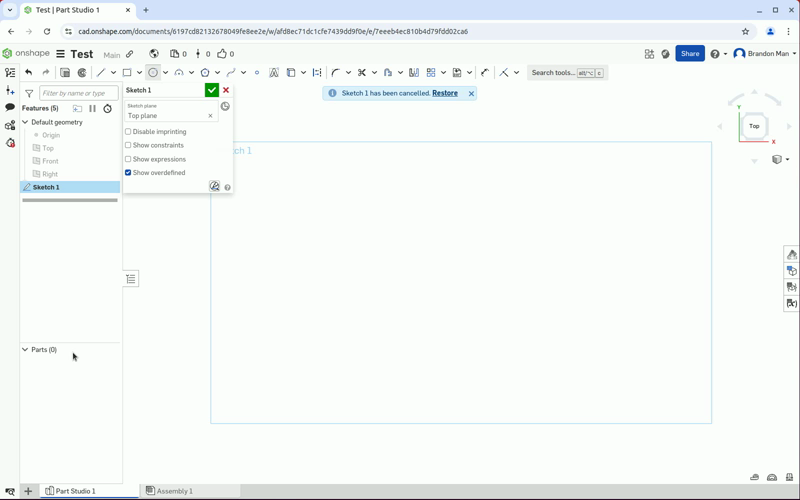
mouse_move(447, 184)
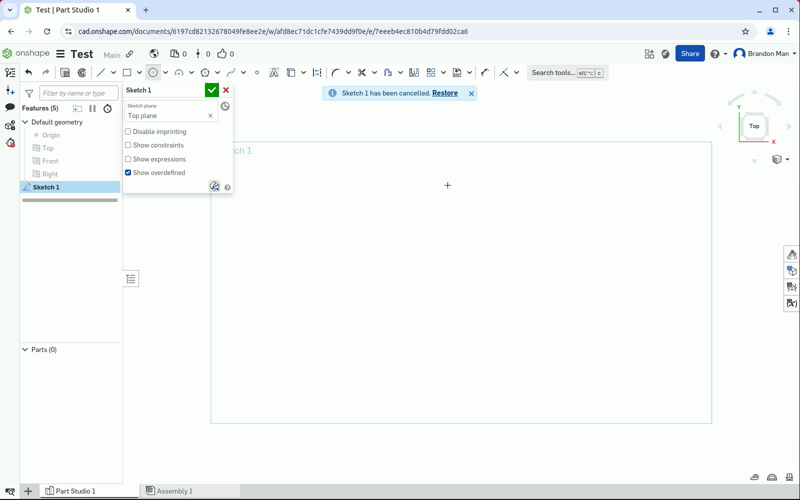
click(447, 184)
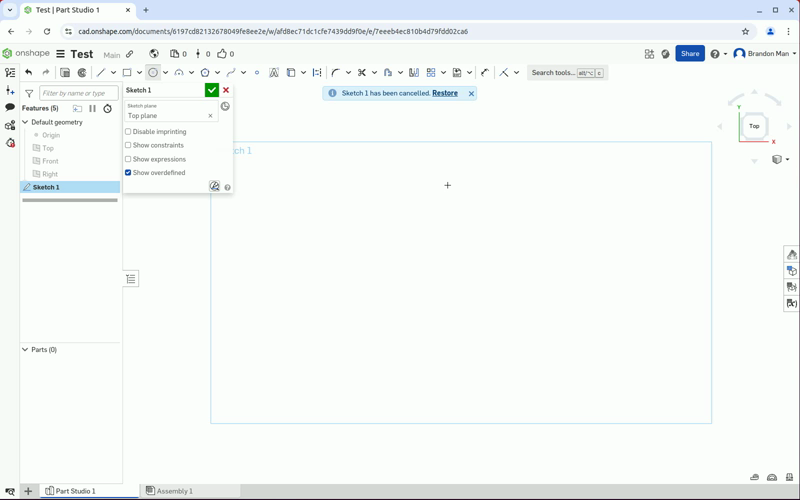
key_up(shift)
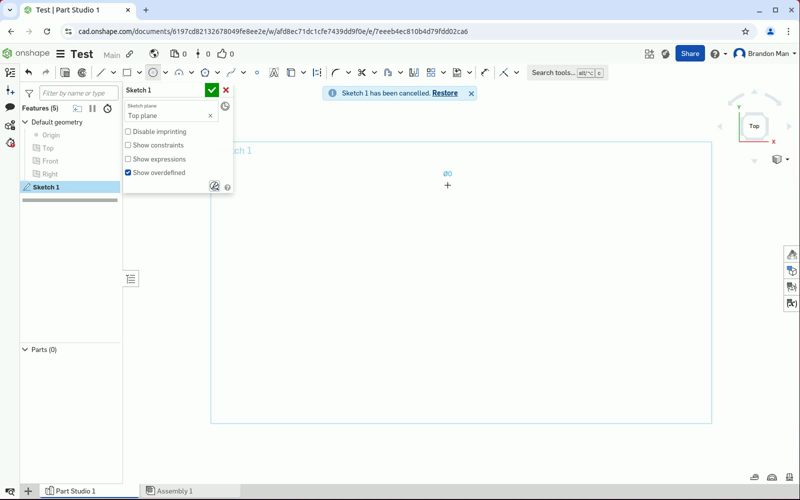
mouse_move(454, 184)
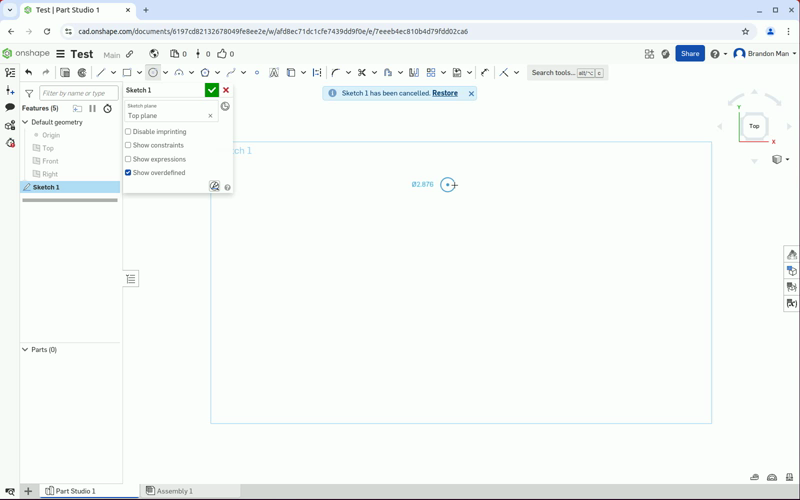
click(454, 184)
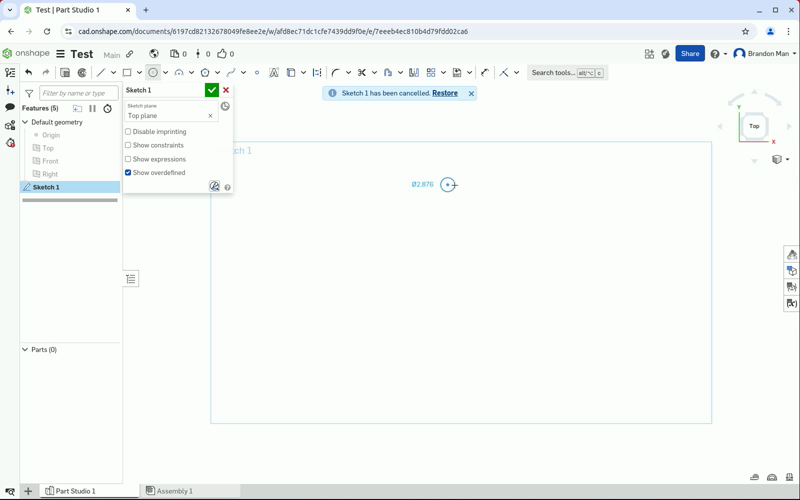
key(esc)
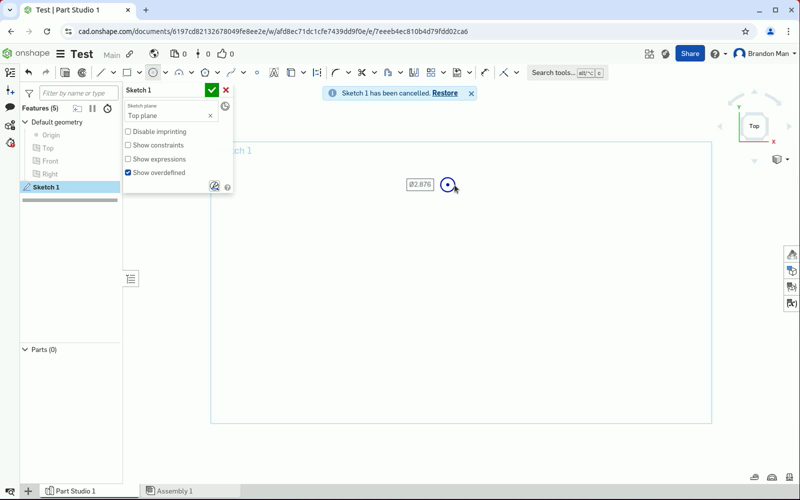
key(l)
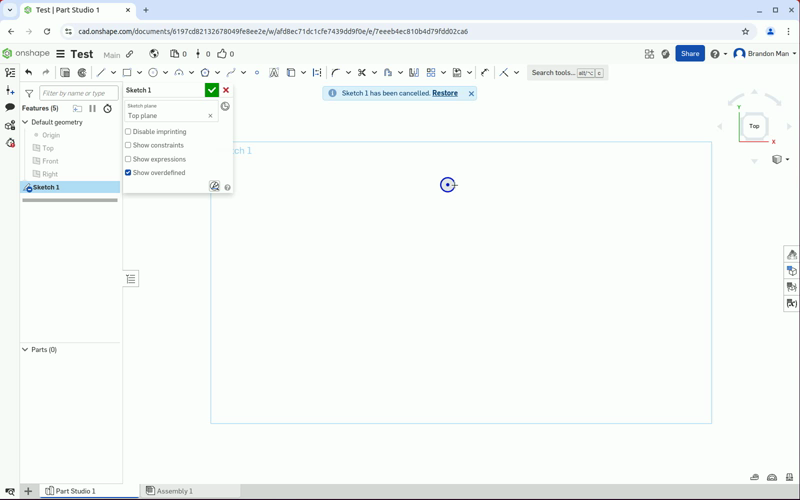
key_down(shift)
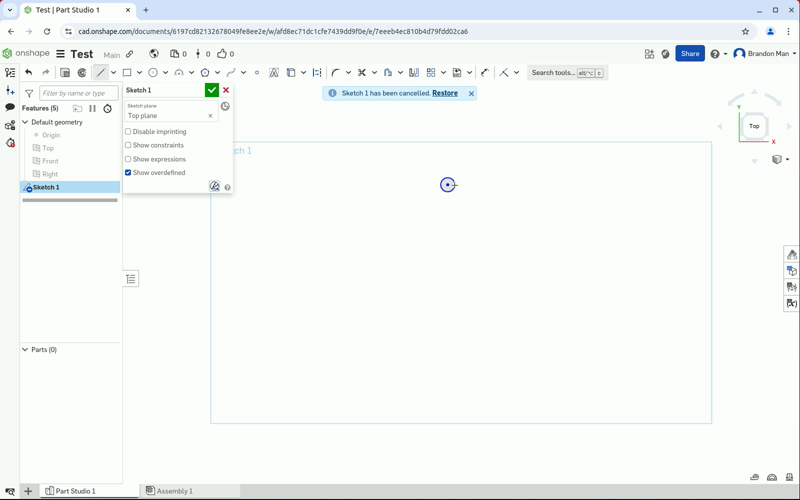
mouse_move(448, 198)
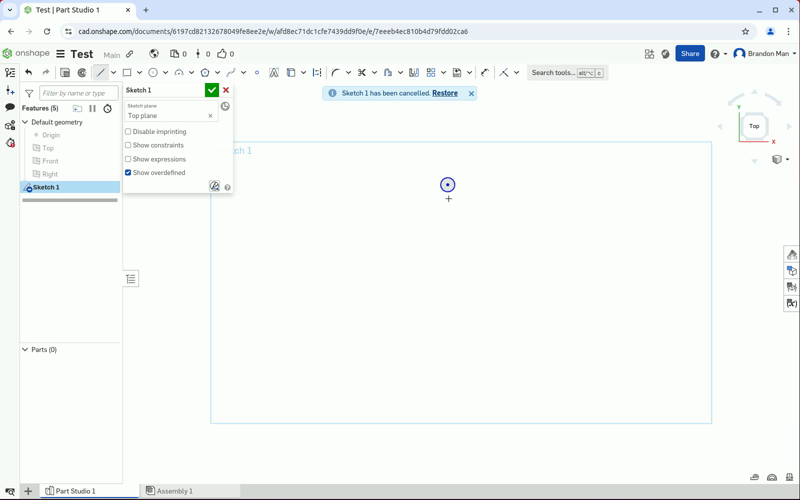
click(448, 198)
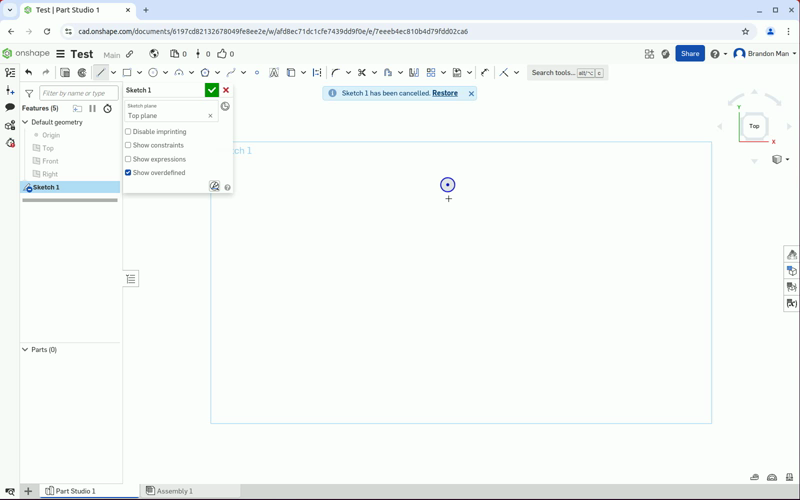
key_up(shift)
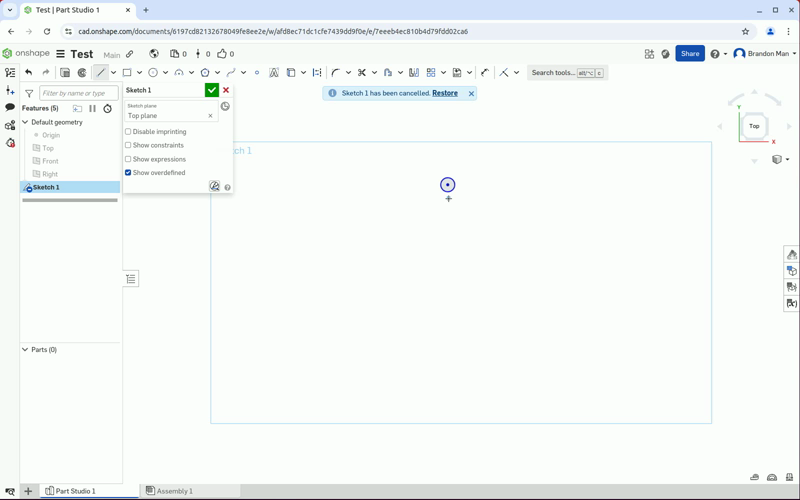
key_down(shift)
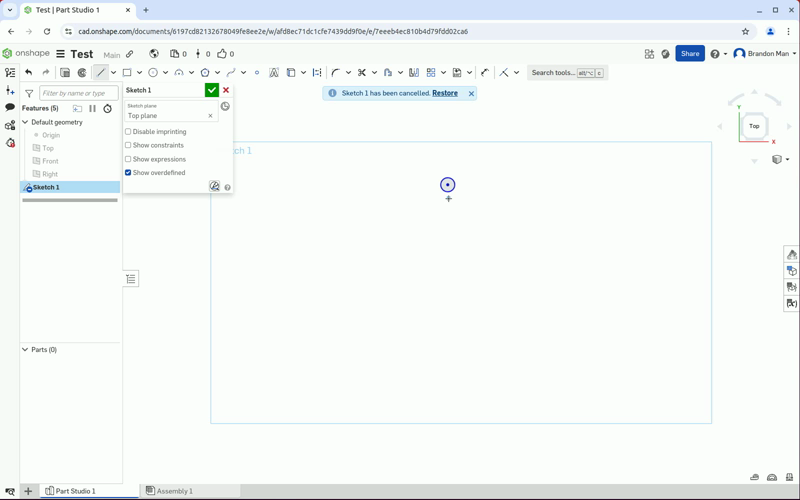
mouse_move(478, 198)
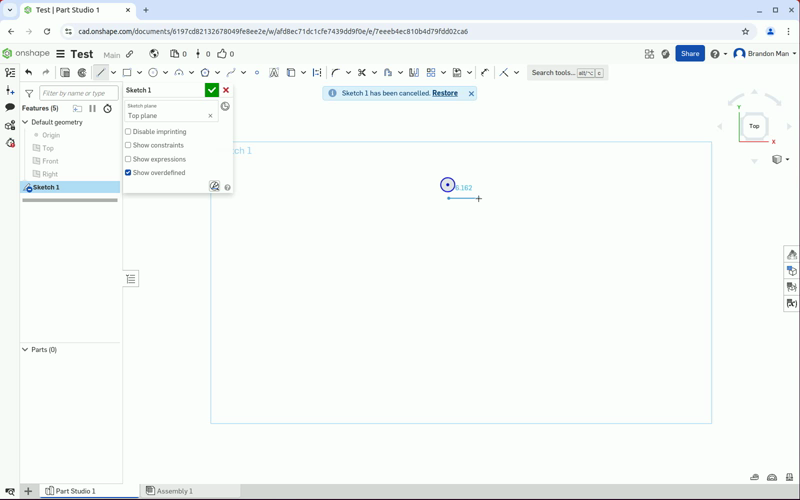
mouse_move(492, 198)
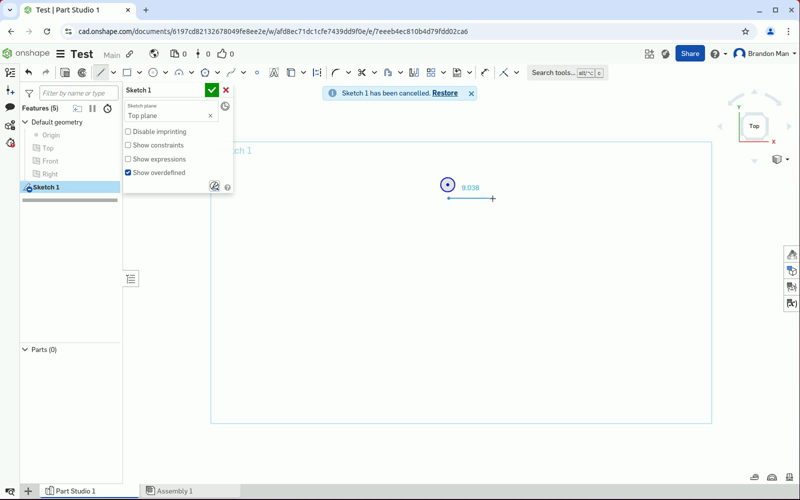
click(492, 198)
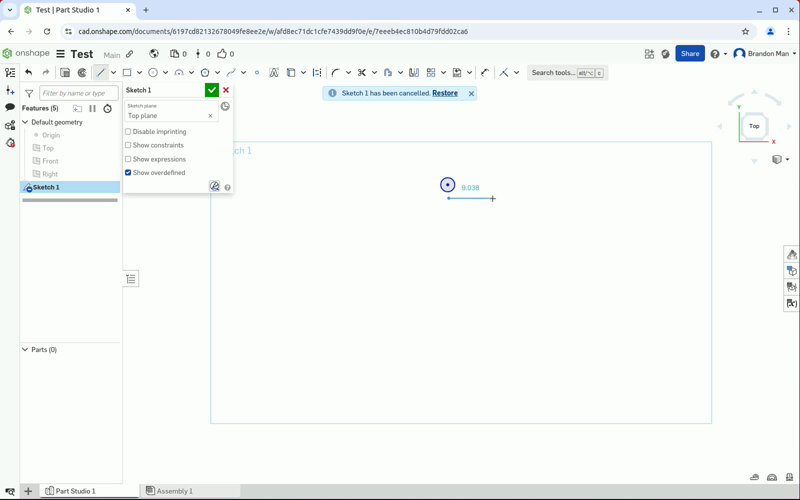
key_up(shift)
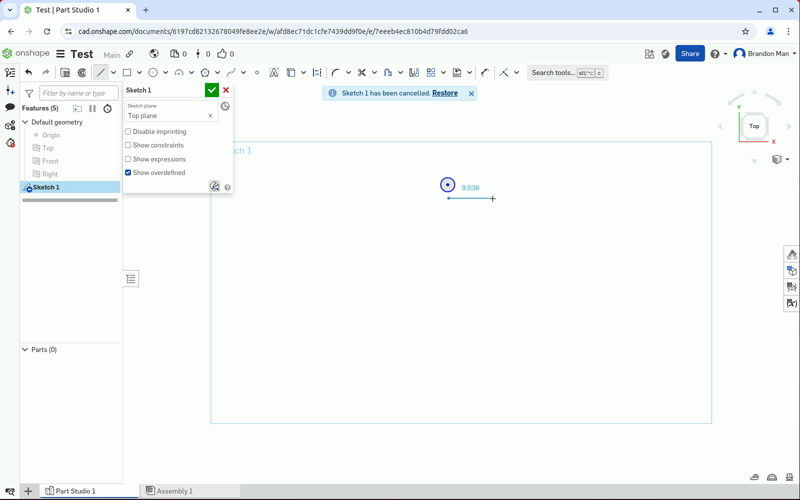
key(esc)
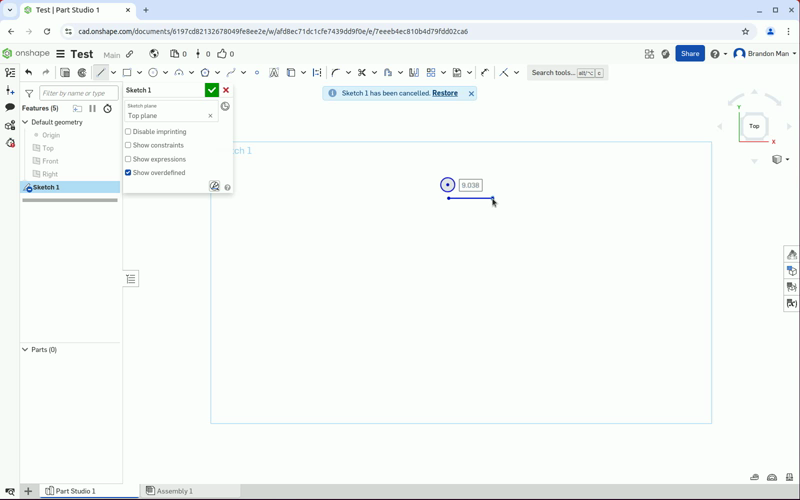
key(a)
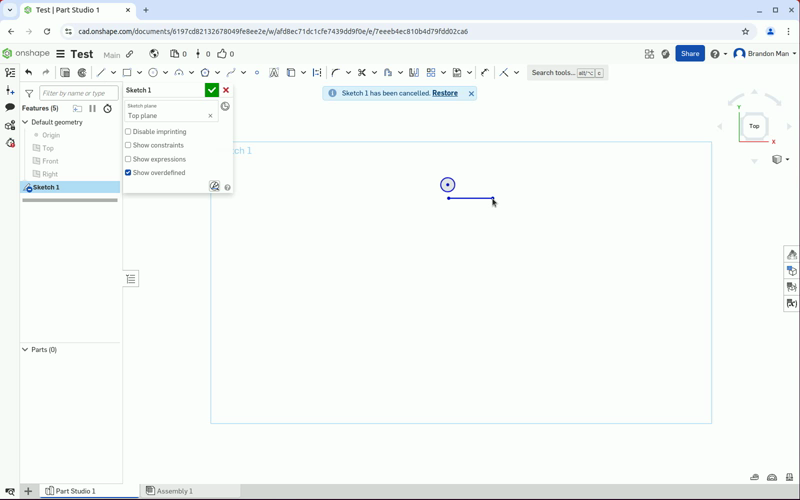
mouse_move(492, 198)
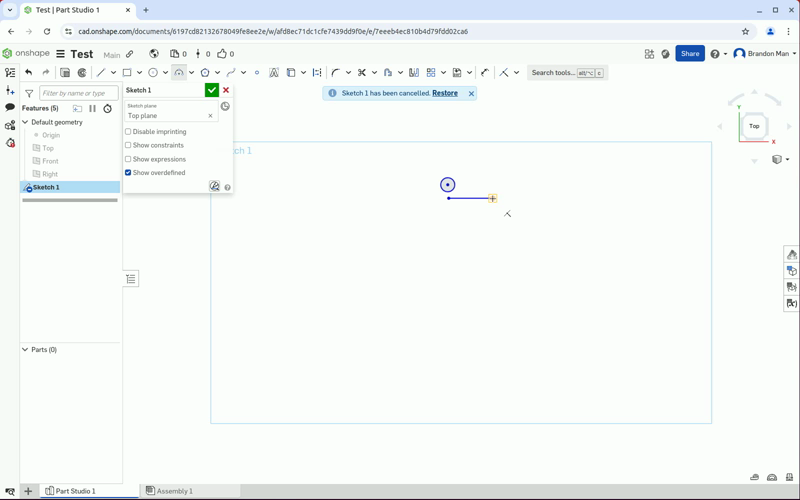
click(492, 198)
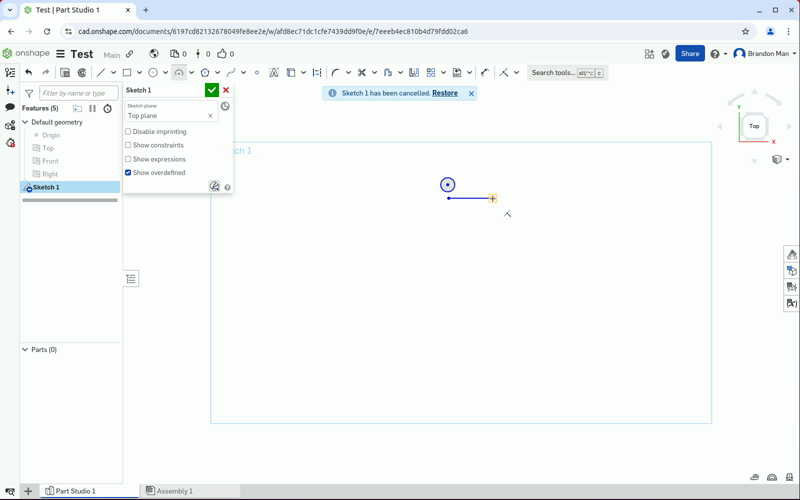
key_down(shift)
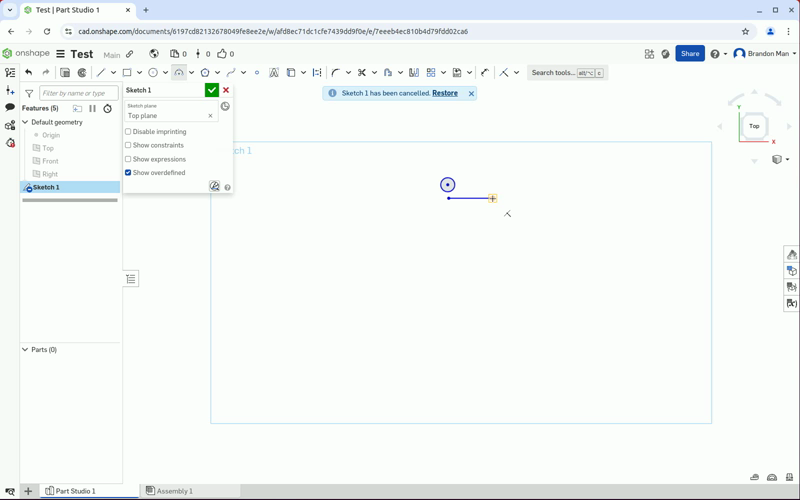
mouse_move(492, 170)
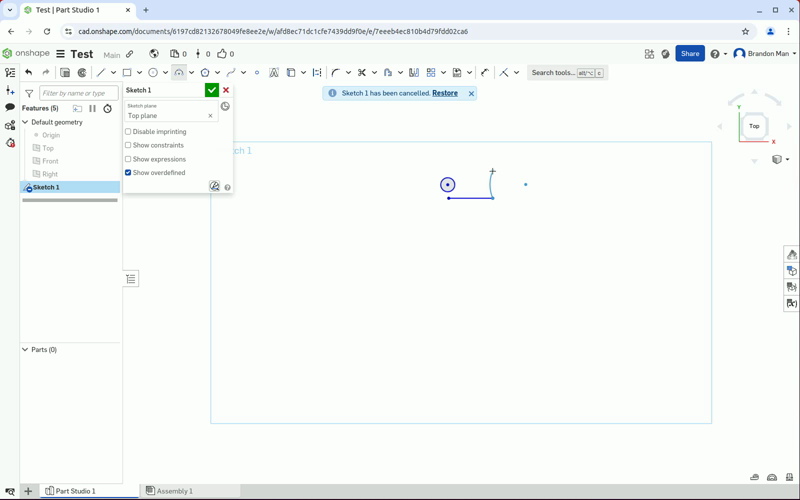
click(492, 170)
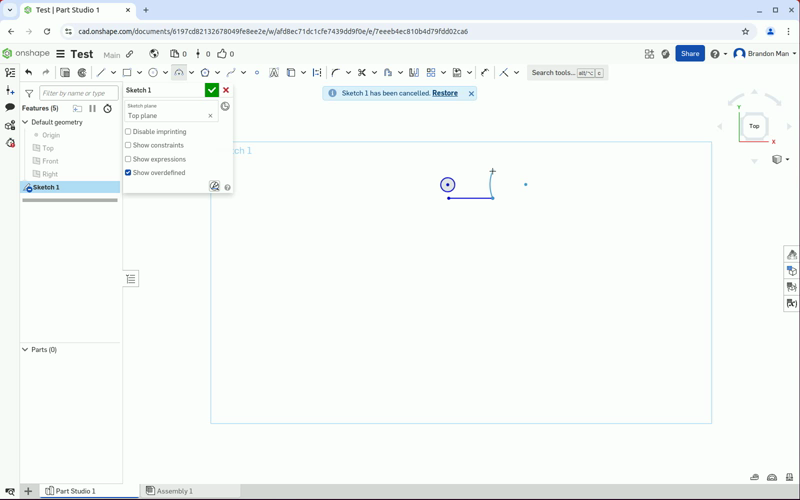
mouse_move(507, 184)
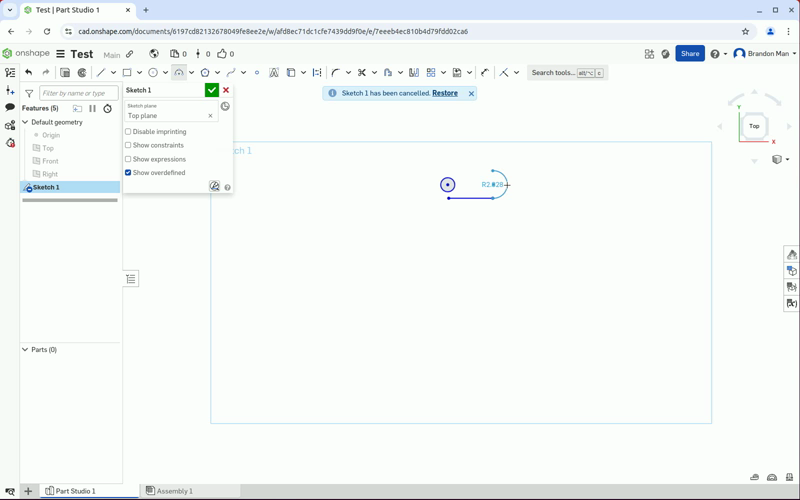
click(507, 184)
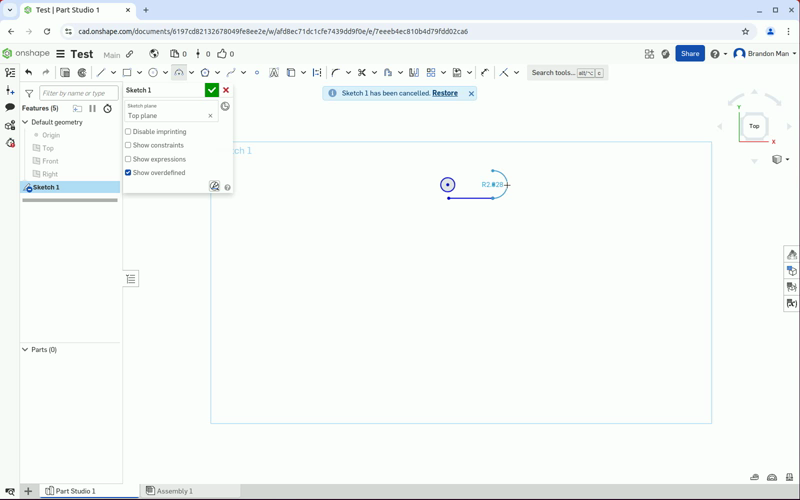
key_up(shift)
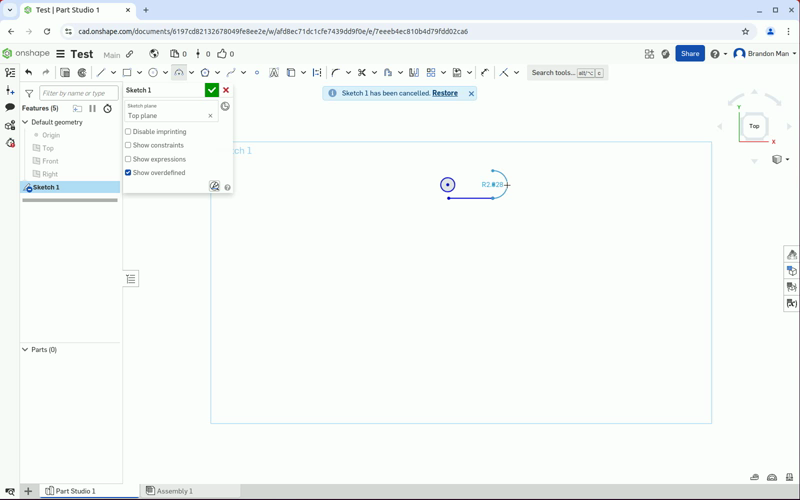
key(esc)
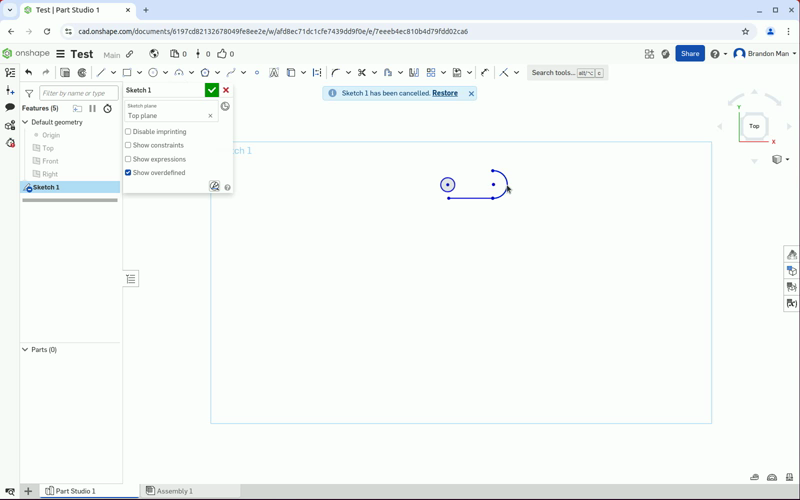
key(l)
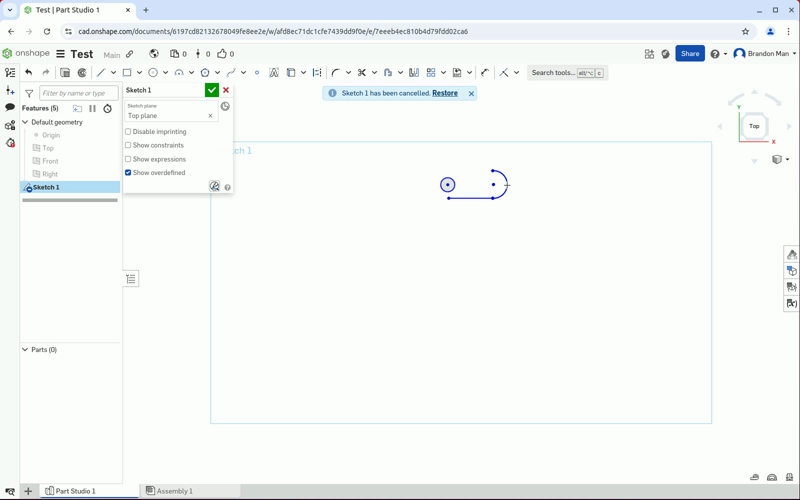
mouse_move(492, 170)
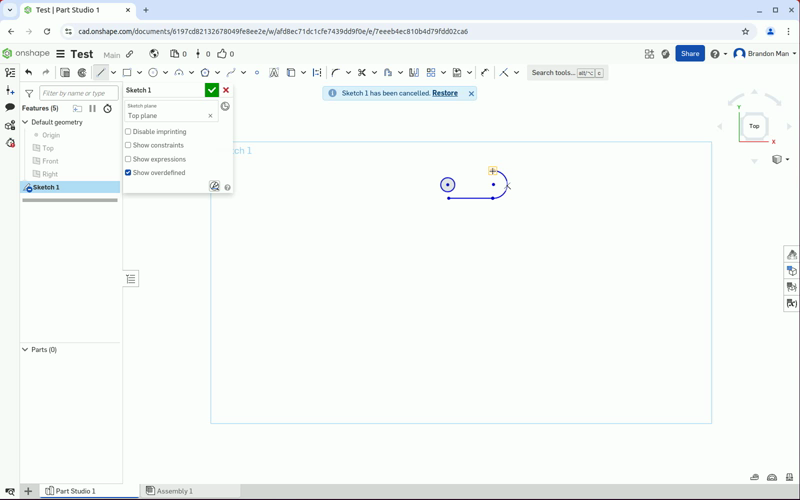
click(492, 170)
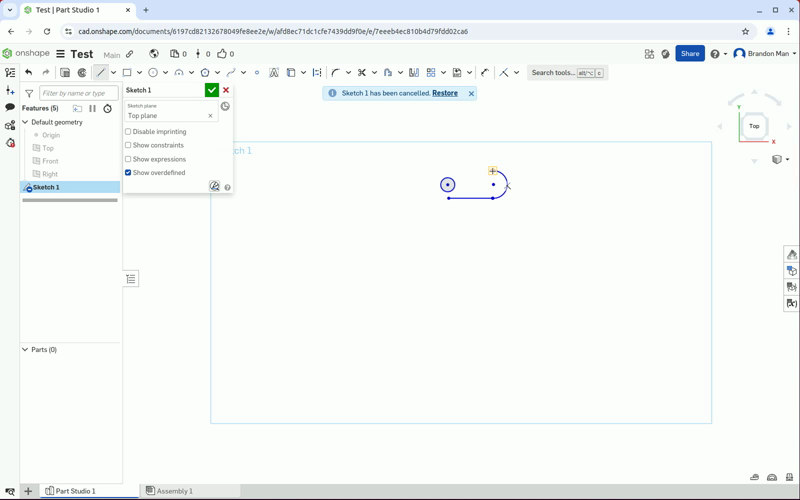
key_down(shift)
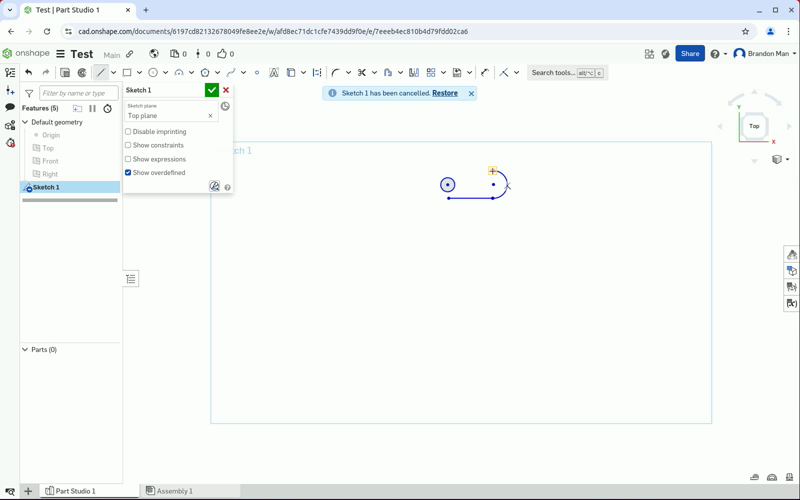
mouse_move(522, 170)
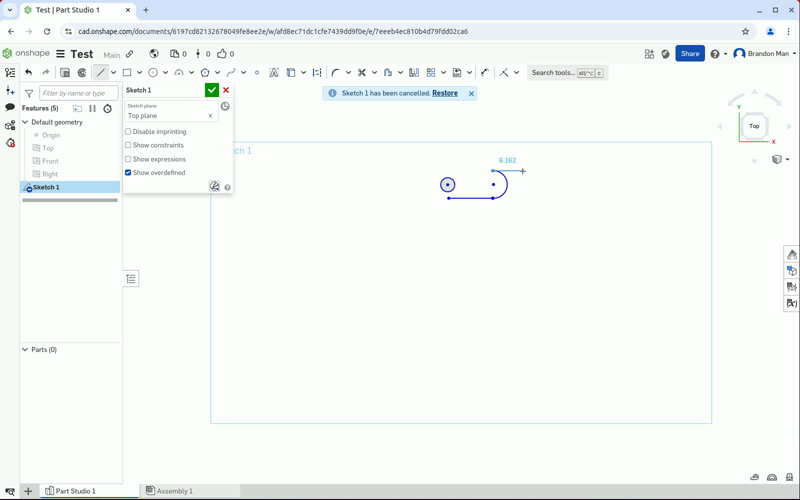
mouse_move(448, 170)
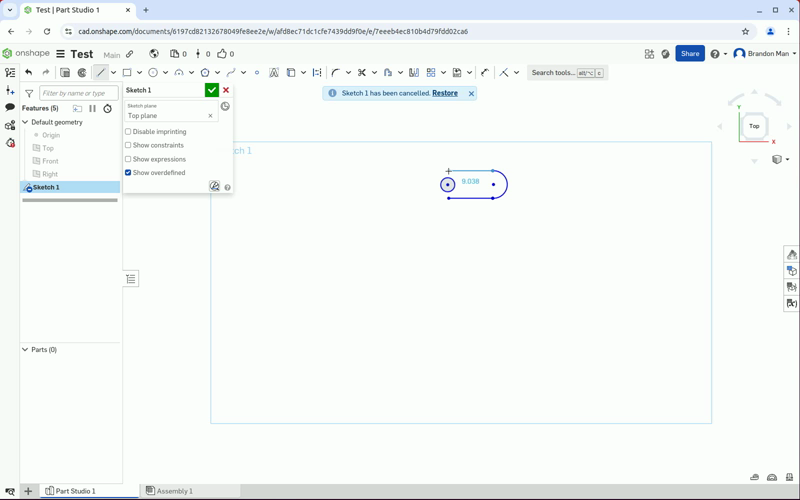
click(448, 170)
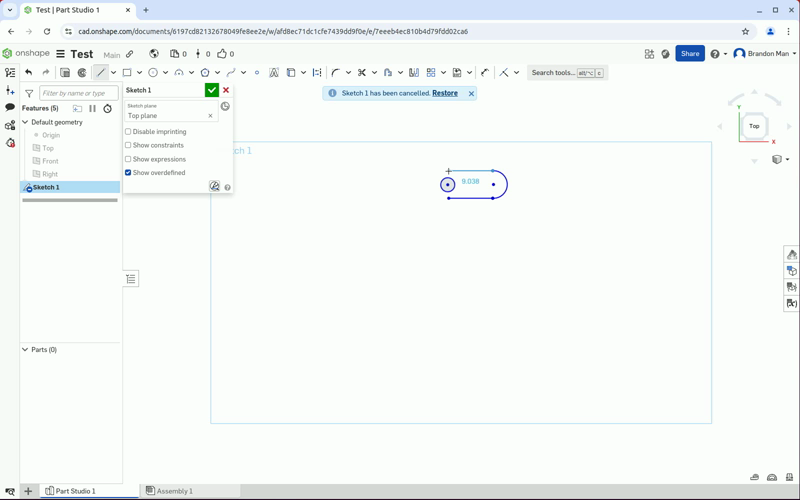
key_up(shift)
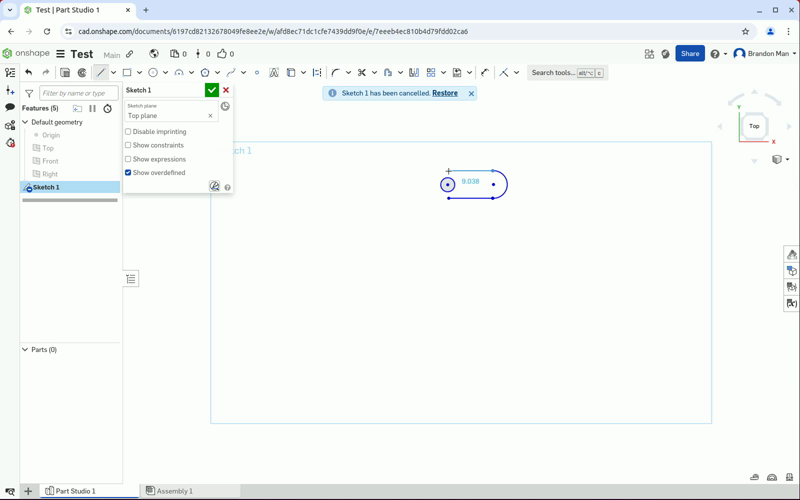
key(esc)
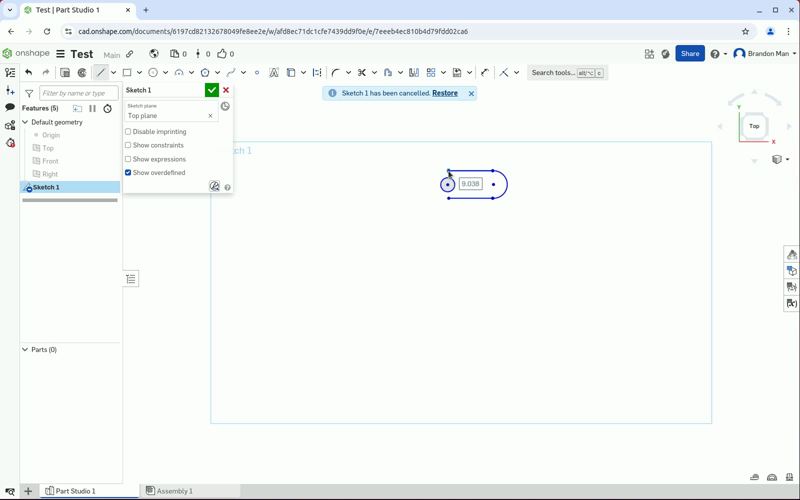
key(a)
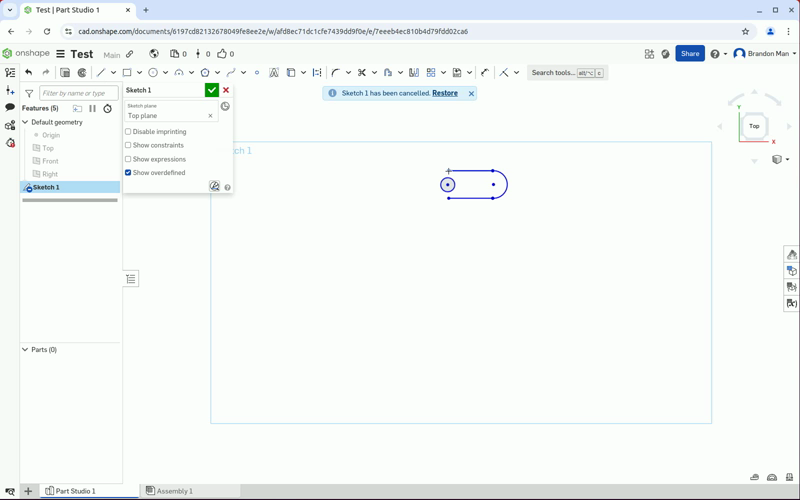
mouse_move(448, 170)
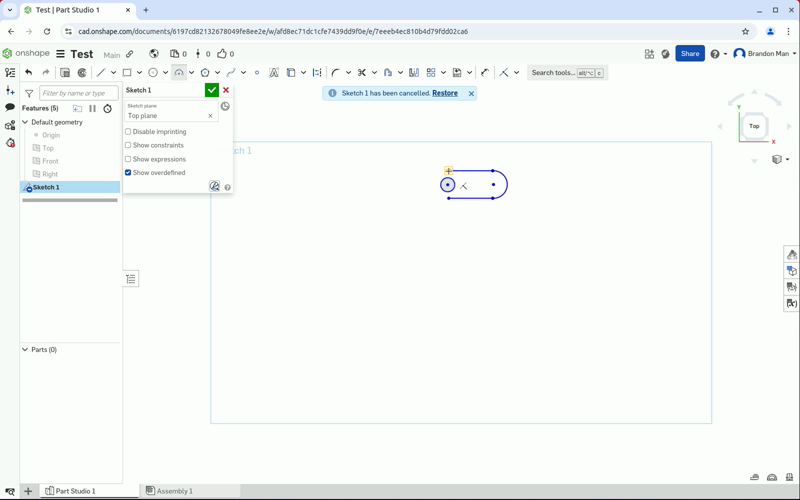
click(448, 170)
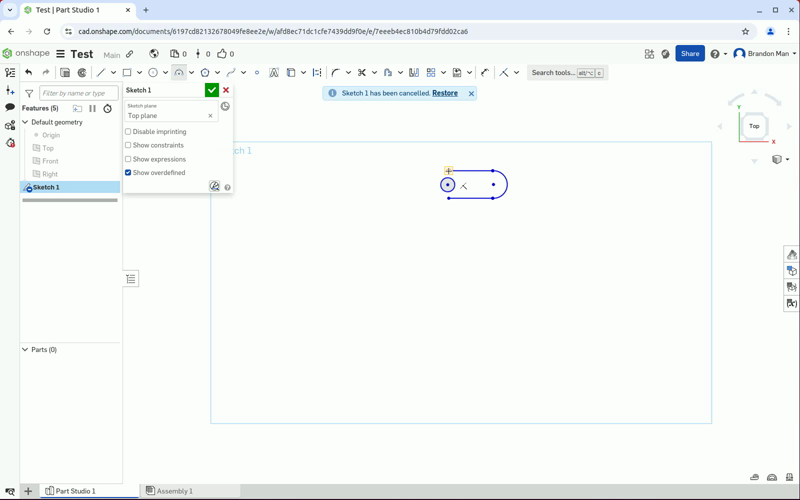
mouse_move(448, 198)
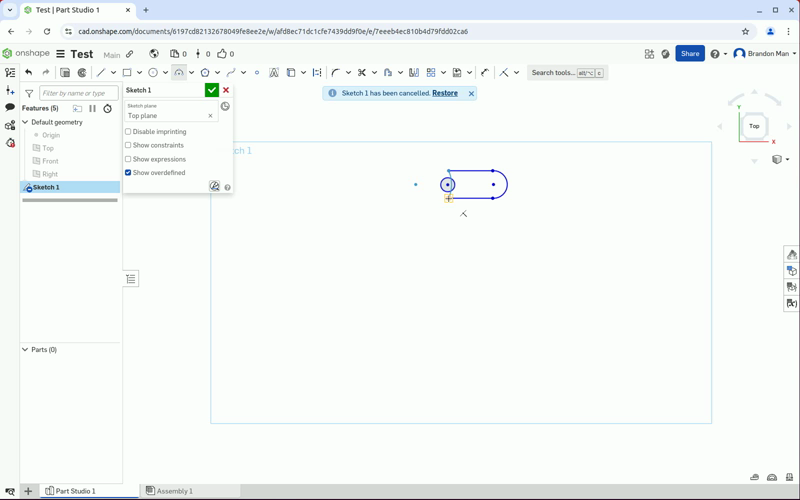
click(448, 198)
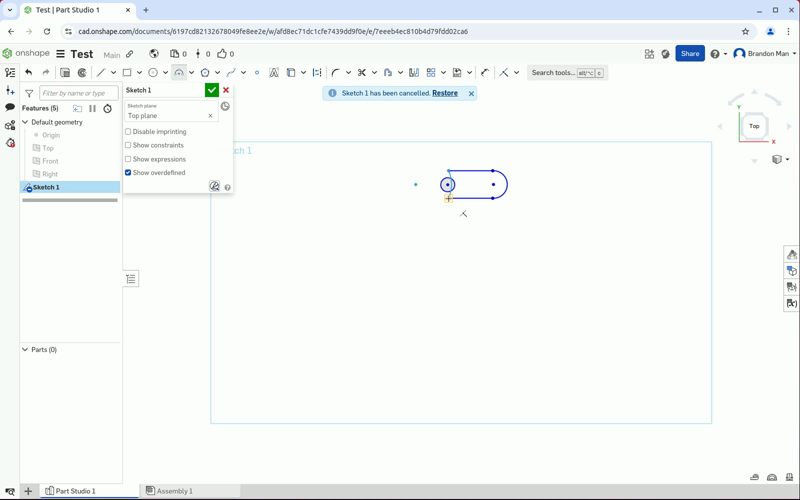
key_down(shift)
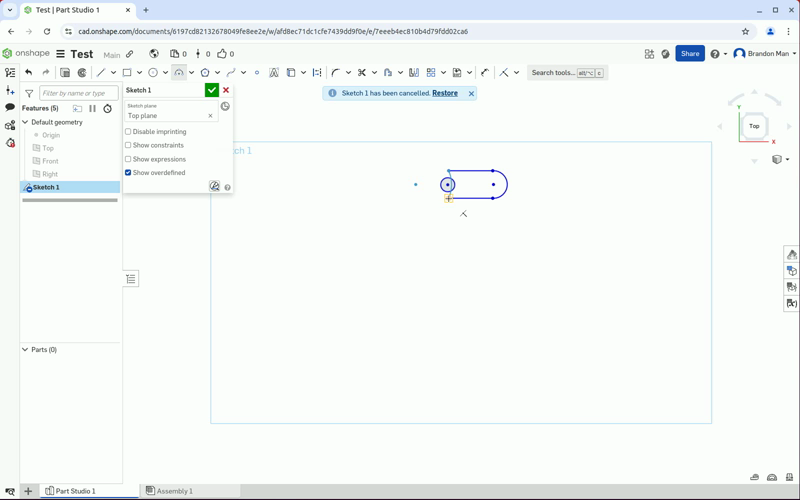
mouse_move(462, 184)
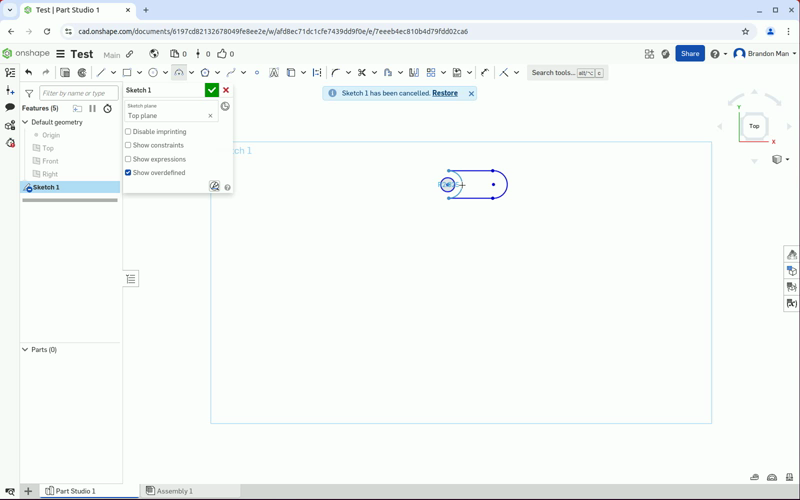
click(462, 184)
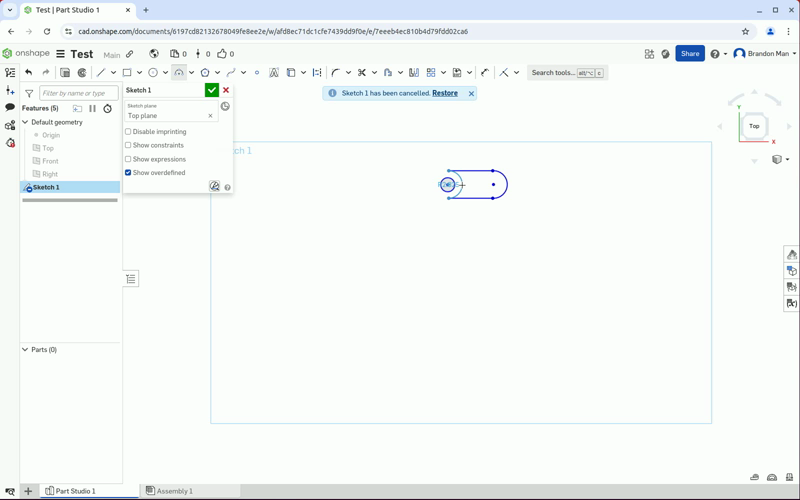
key_up(shift)
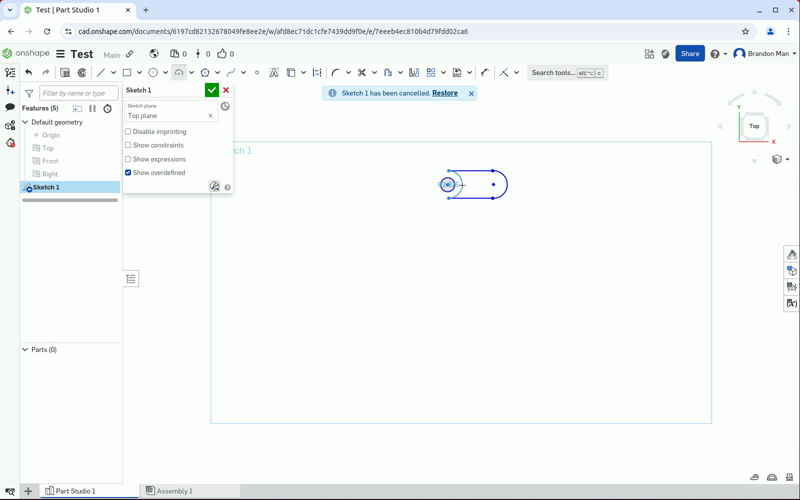
key(esc)
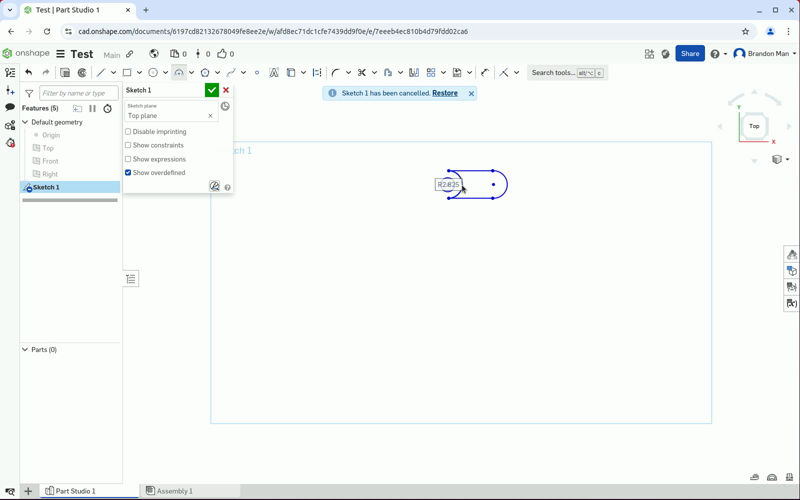
key(c)
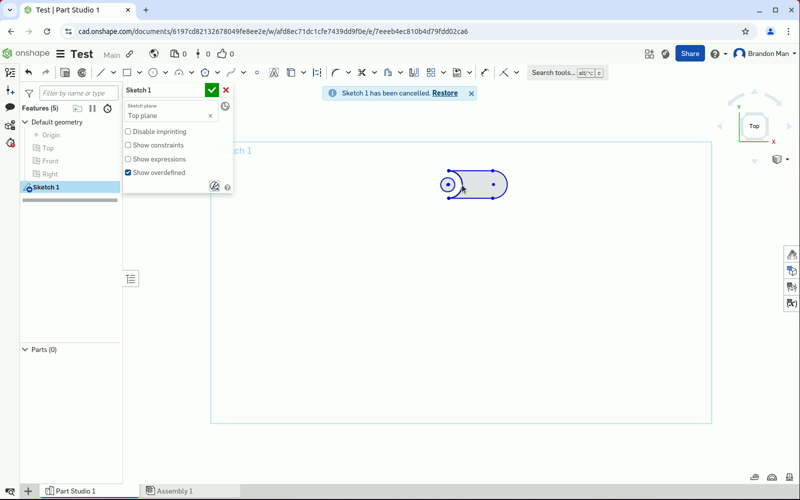
key_down(shift)
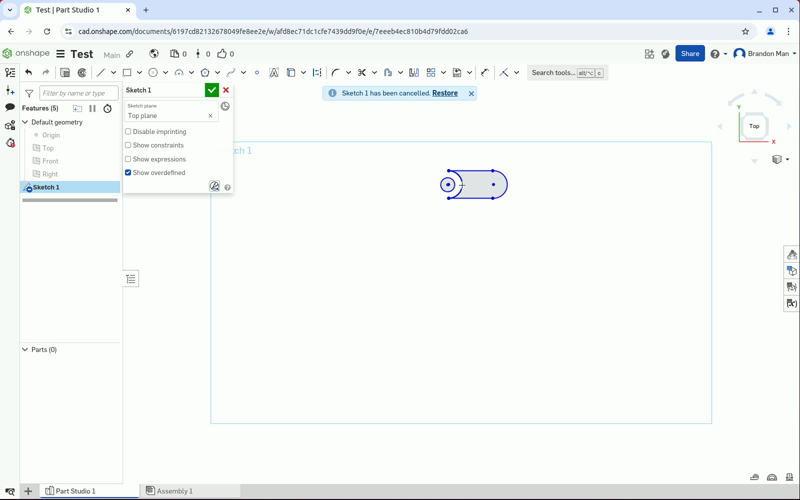
mouse_move(493, 184)
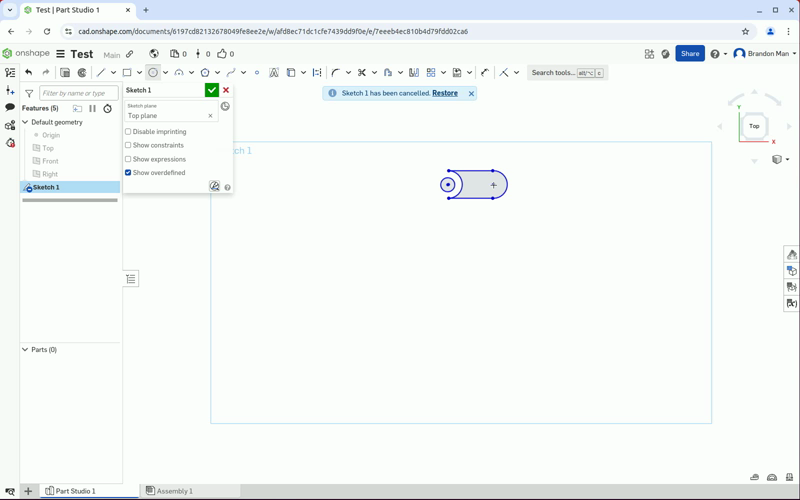
scroll(6)
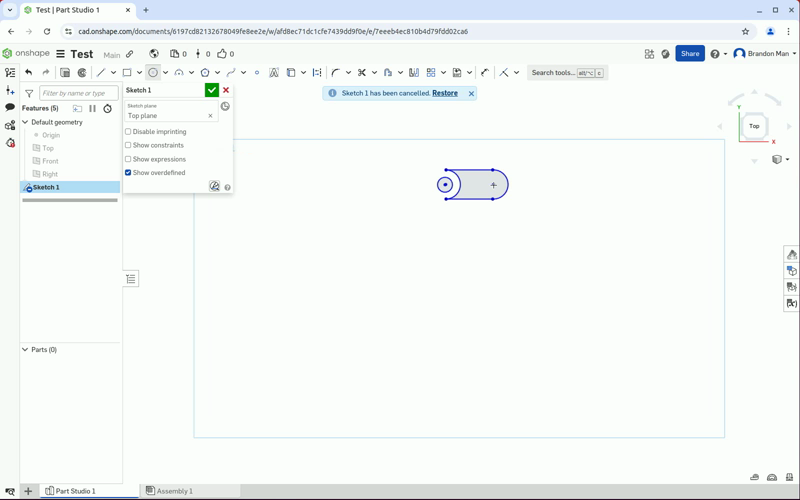
scroll(6)
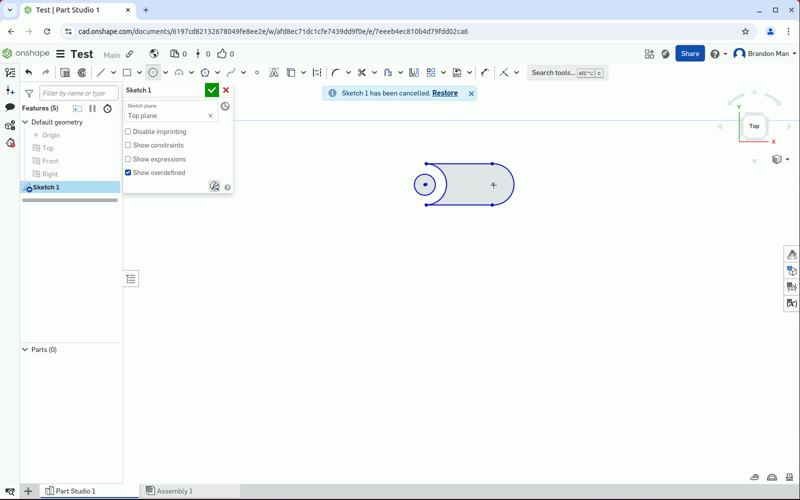
scroll(6)
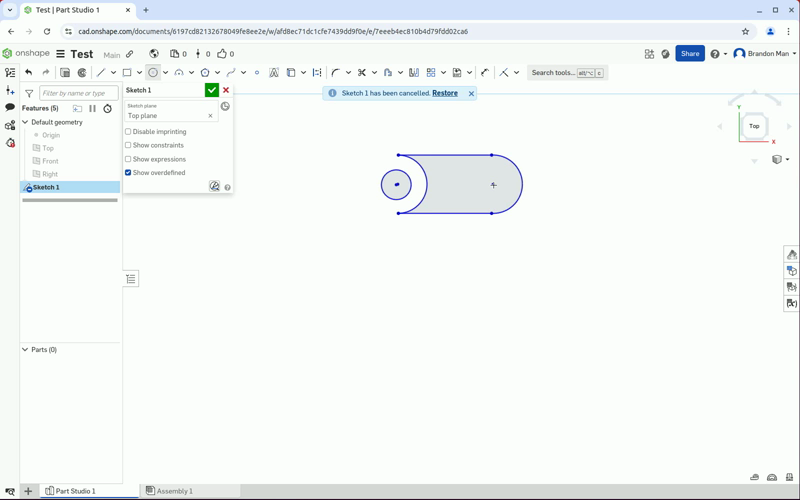
scroll(6)
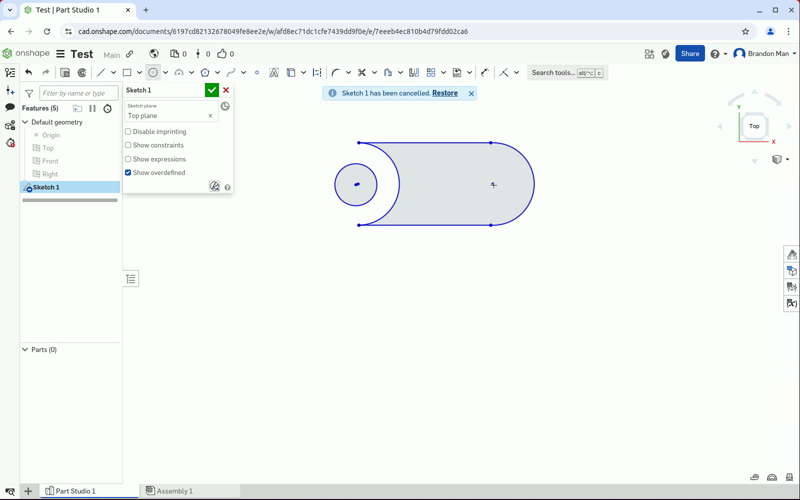
scroll(6)
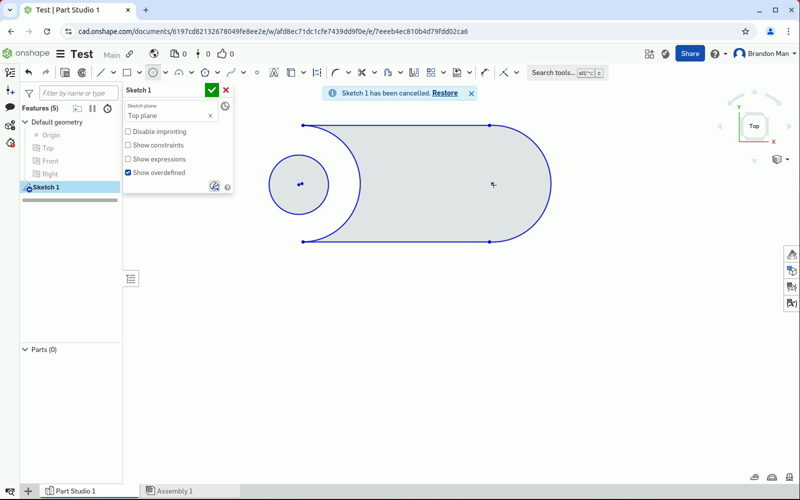
scroll(6)
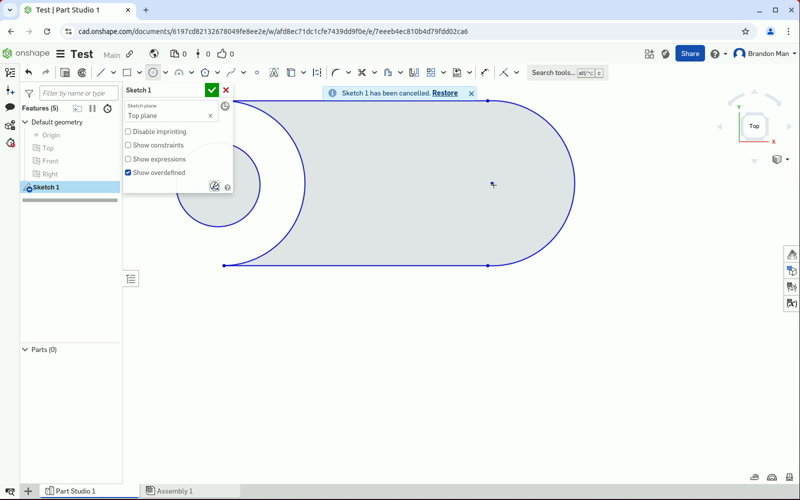
scroll(6)
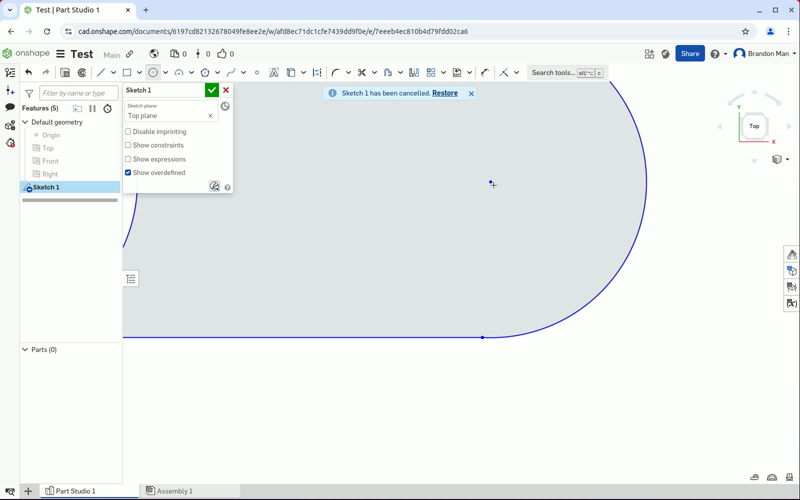
click(493, 184)
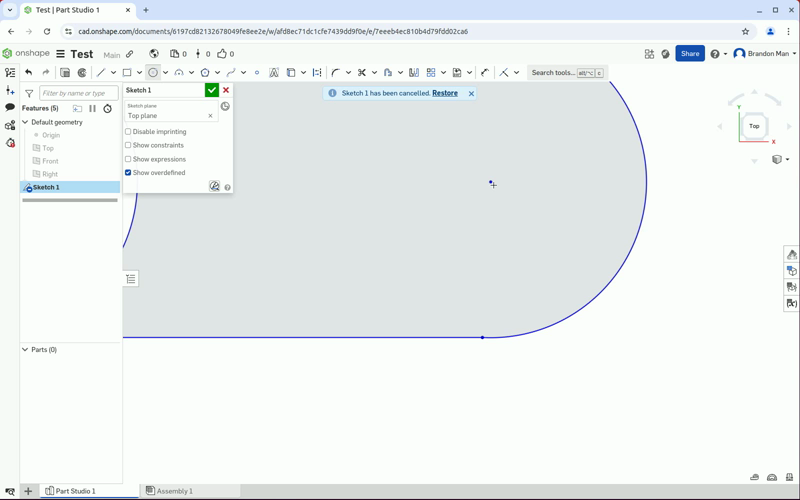
scroll(-6)
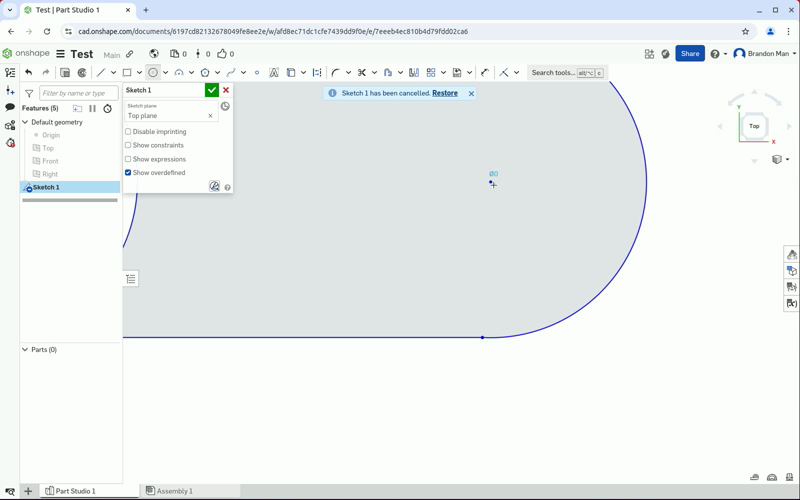
scroll(-6)
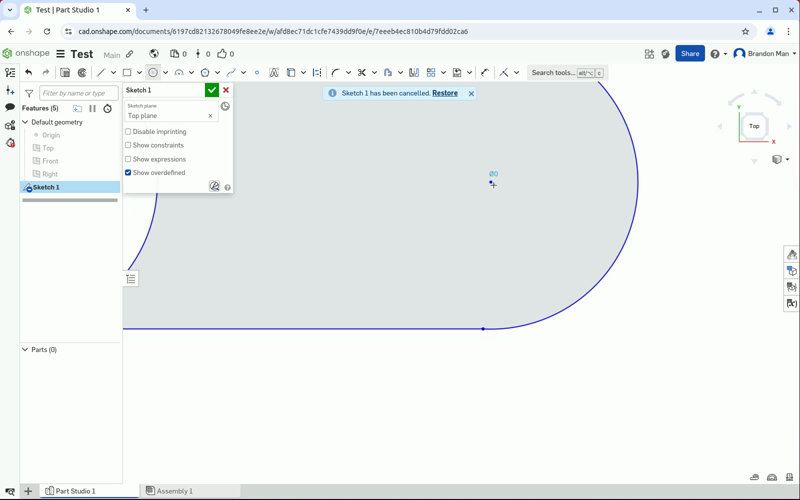
scroll(-6)
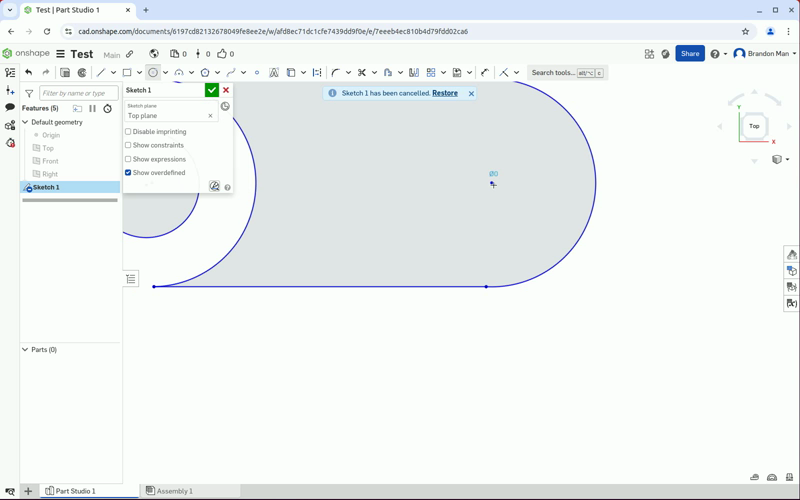
scroll(-6)
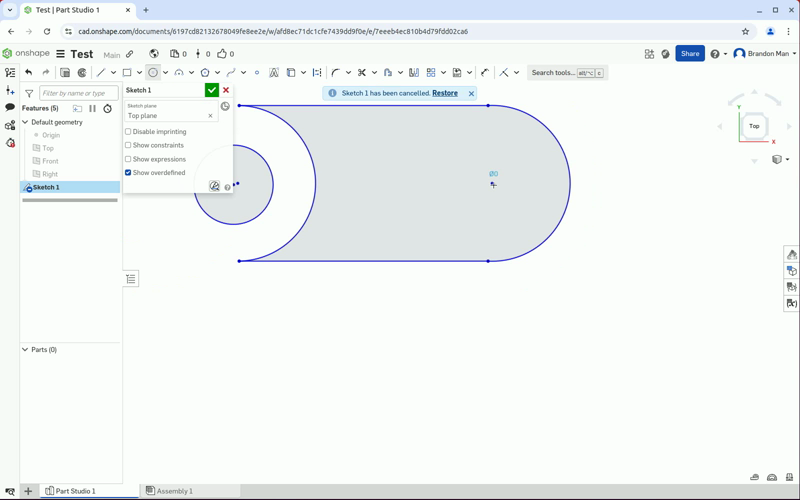
scroll(-6)
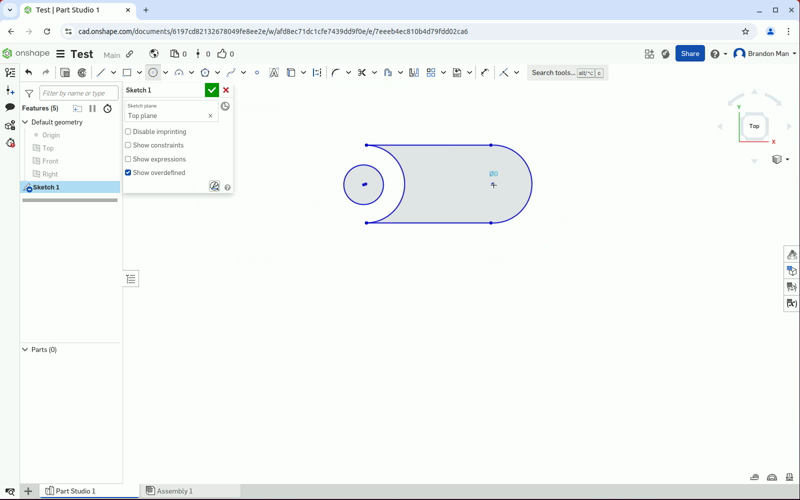
scroll(-6)
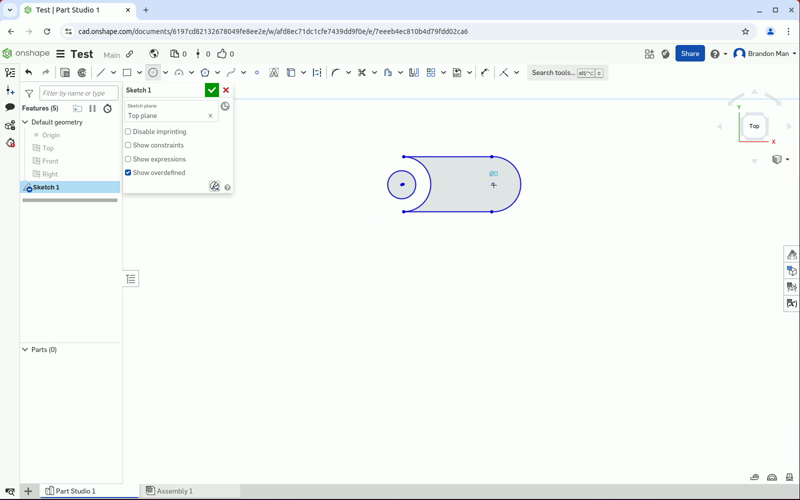
scroll(-6)
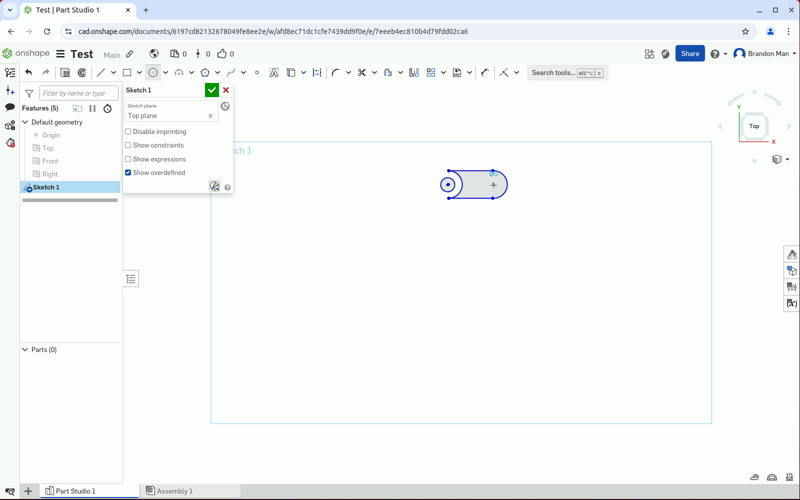
key_up(shift)
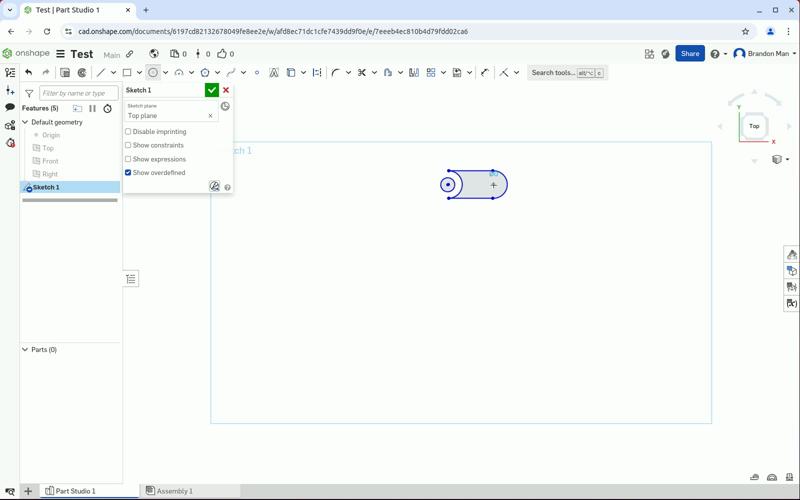
mouse_move(500, 184)
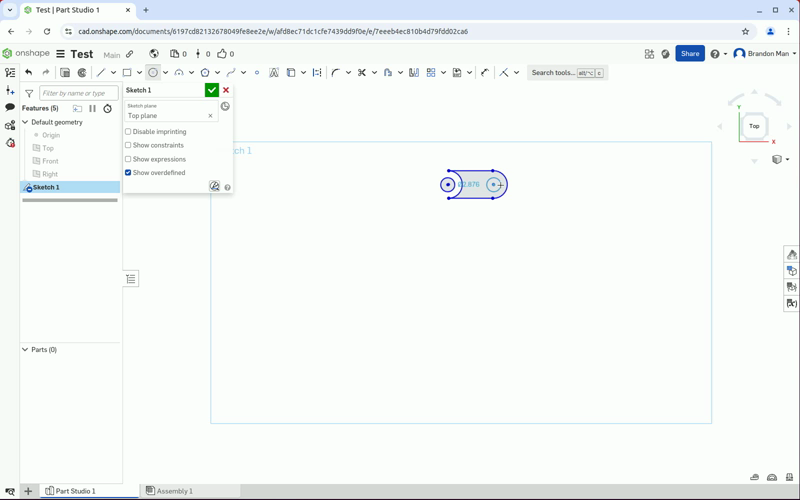
click(500, 184)
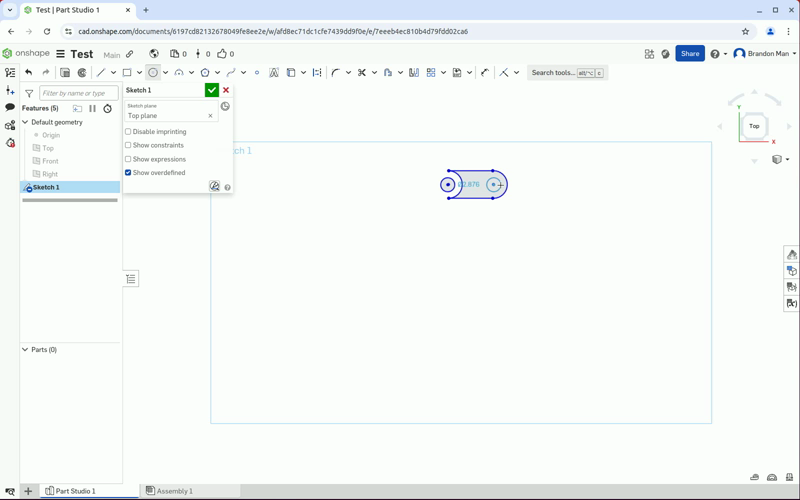
key(esc)
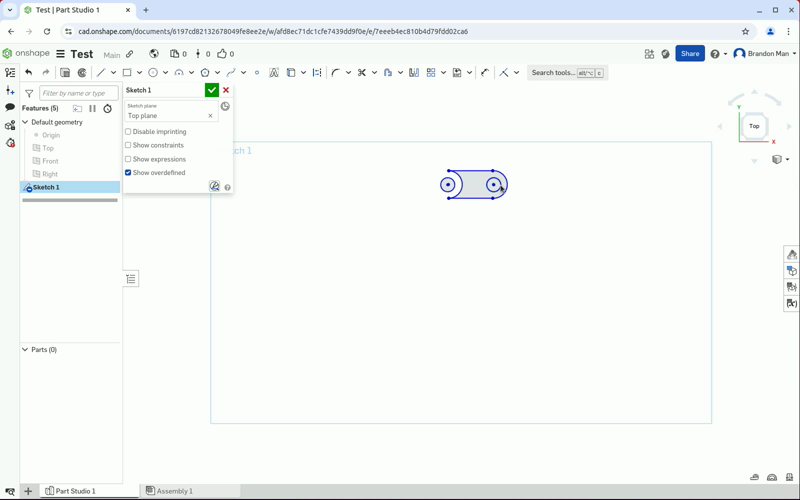
mouse_move(469, 174)
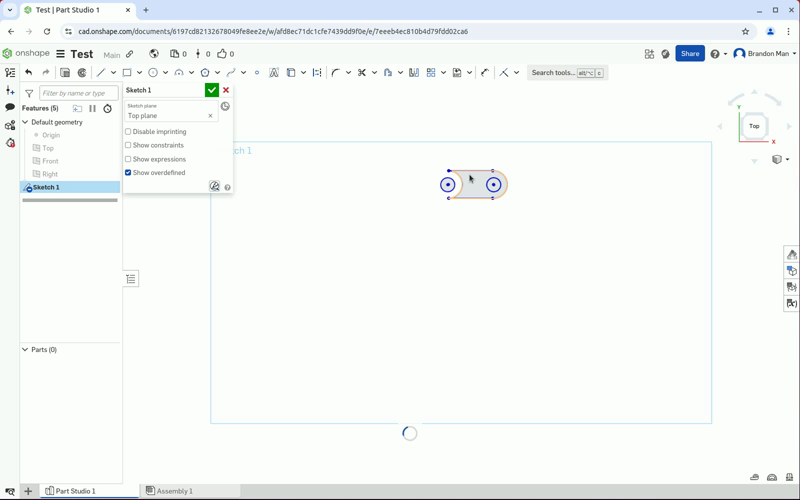
scroll(6)
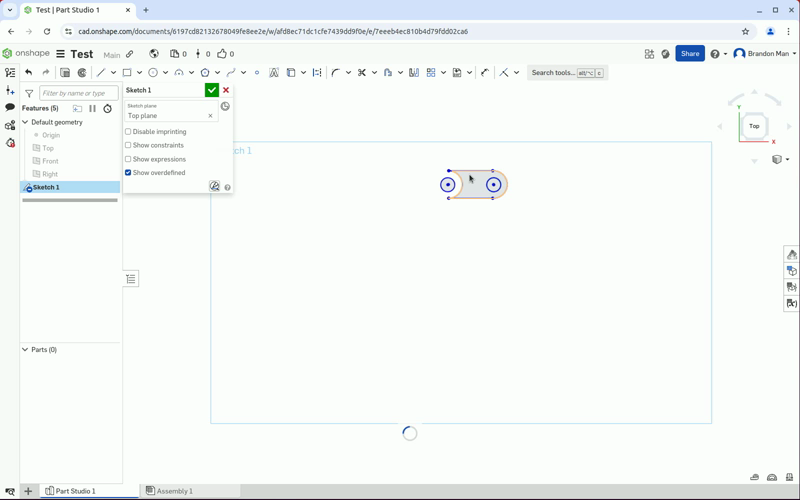
scroll(6)
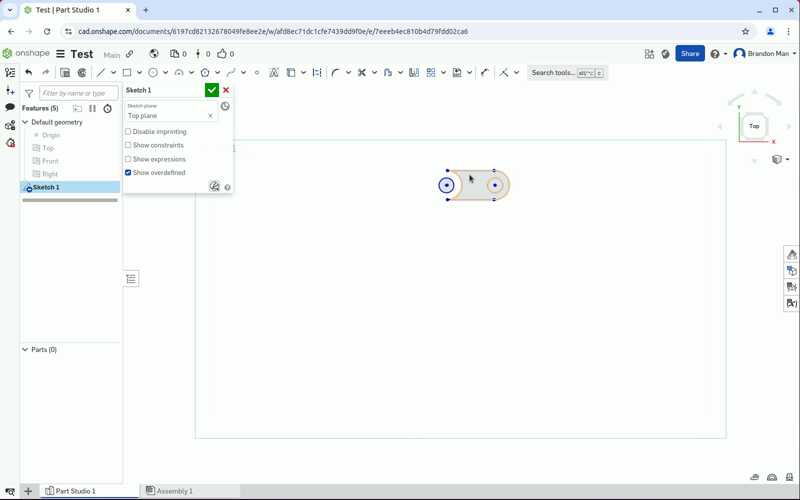
scroll(6)
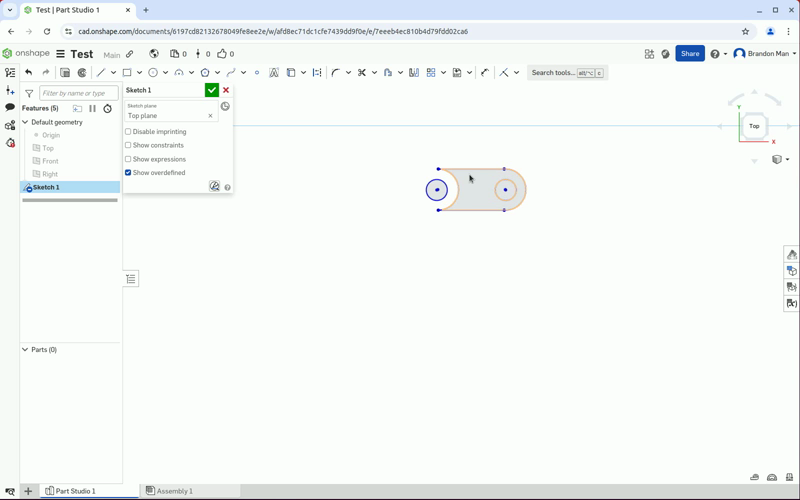
scroll(6)
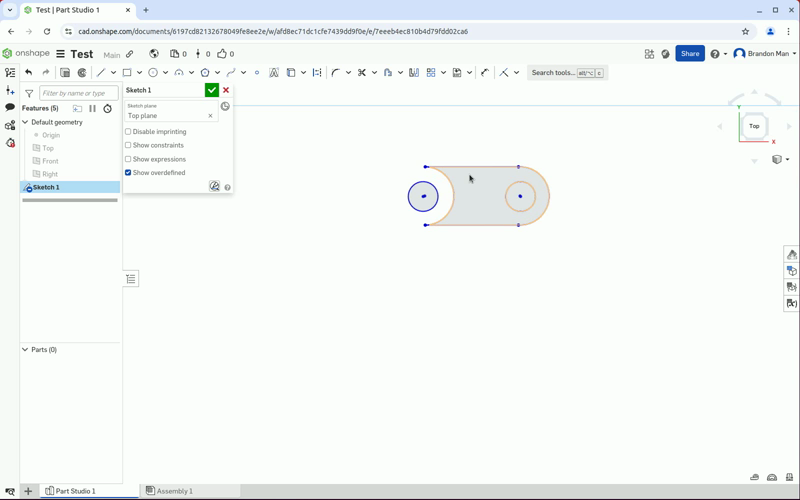
scroll(6)
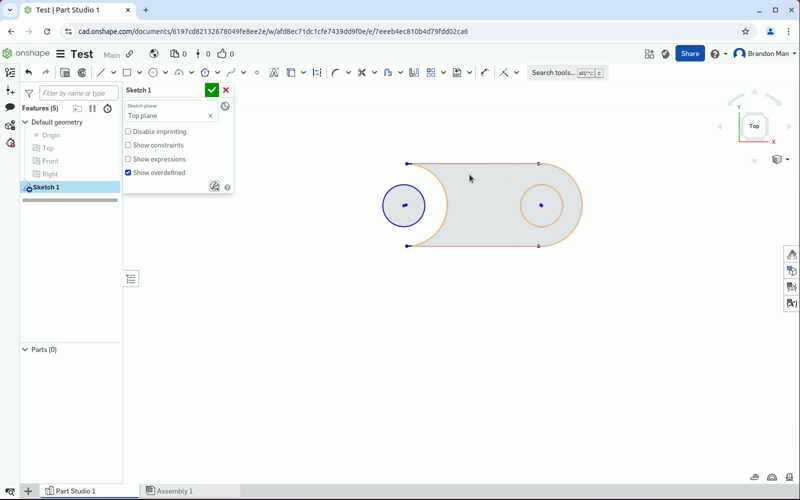
scroll(6)
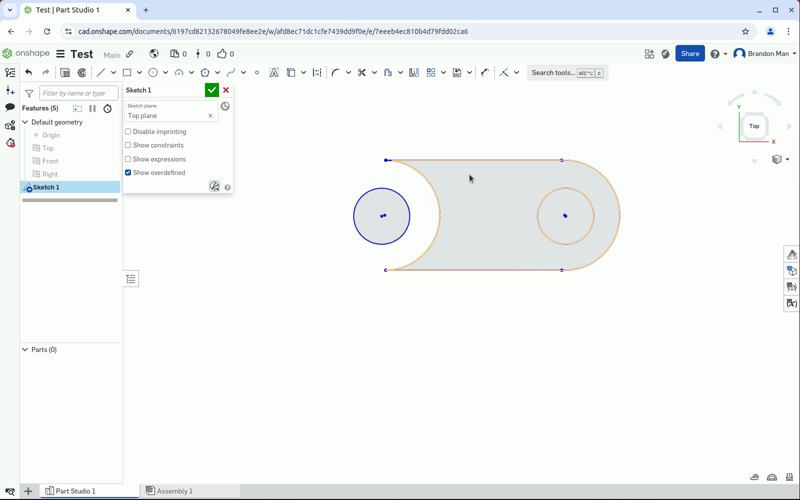
scroll(6)
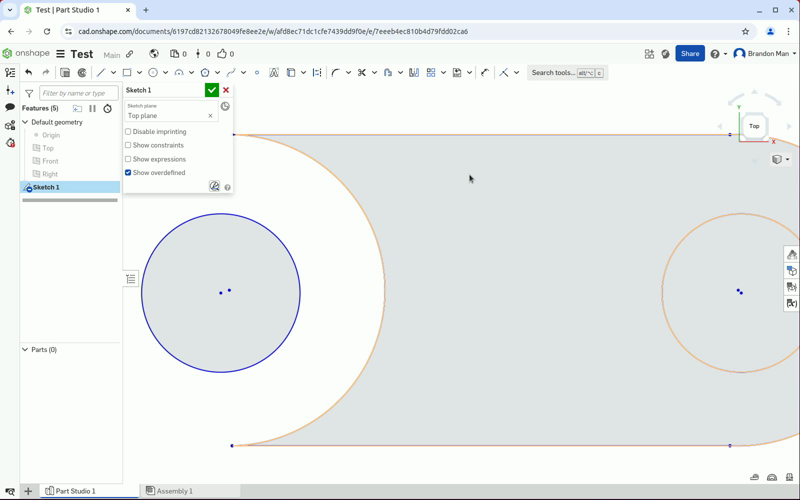
click(469, 174)
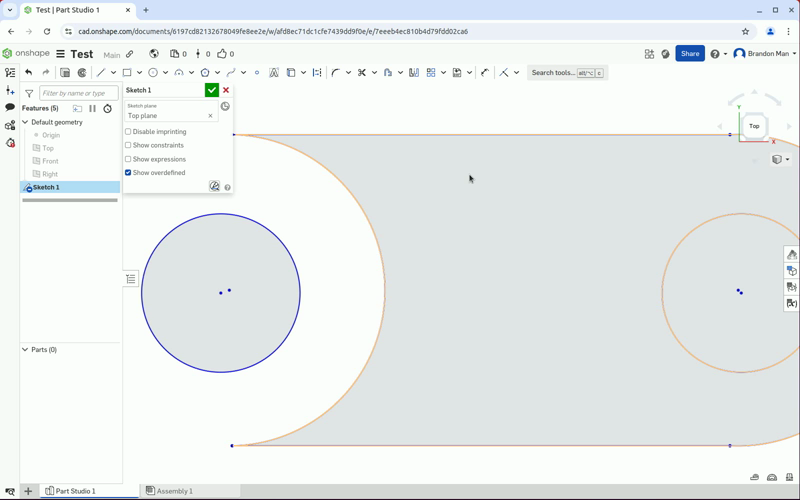
scroll(-6)
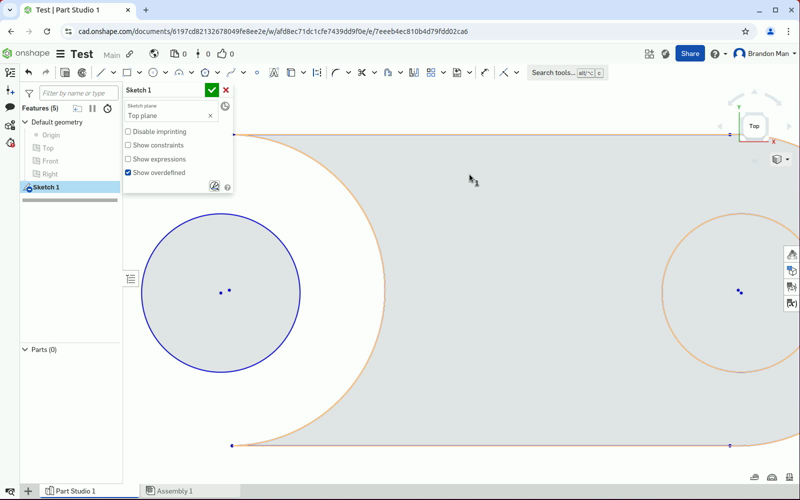
scroll(-6)
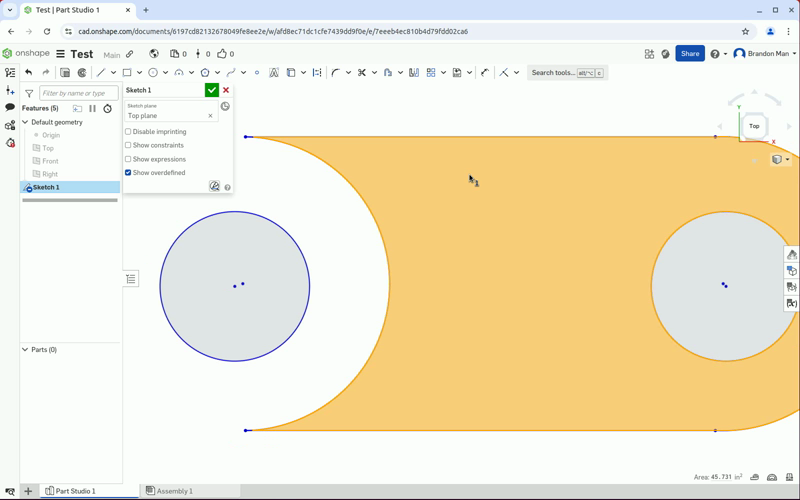
scroll(-6)
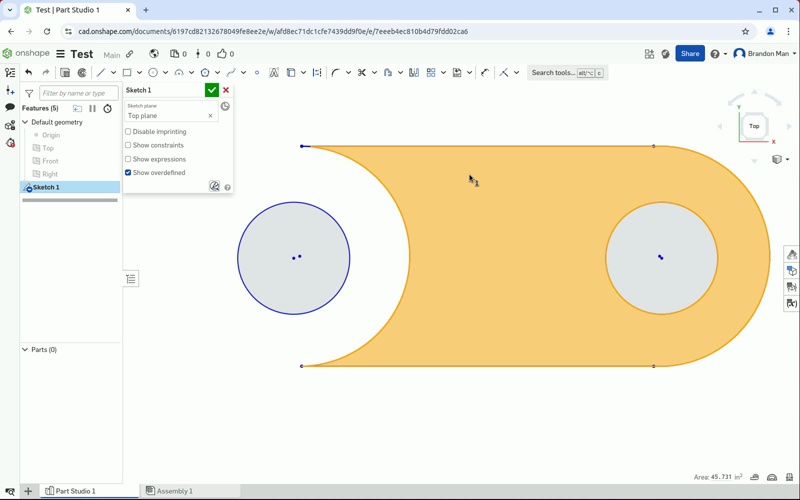
scroll(-6)
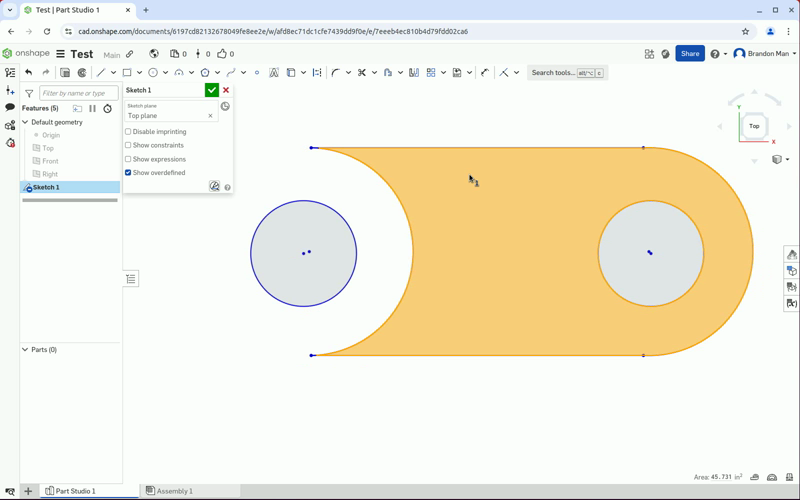
scroll(-6)
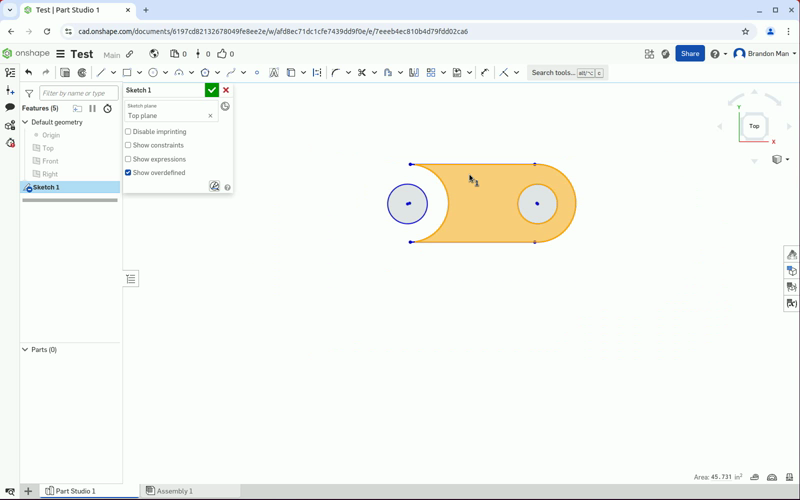
scroll(-6)
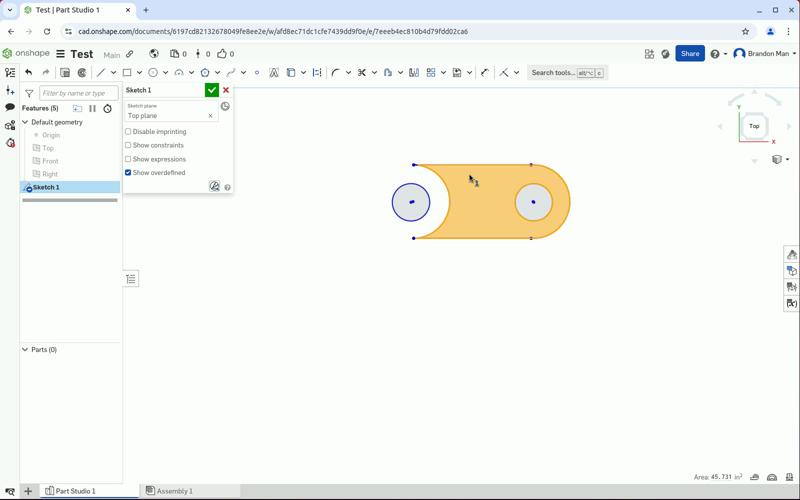
scroll(-6)
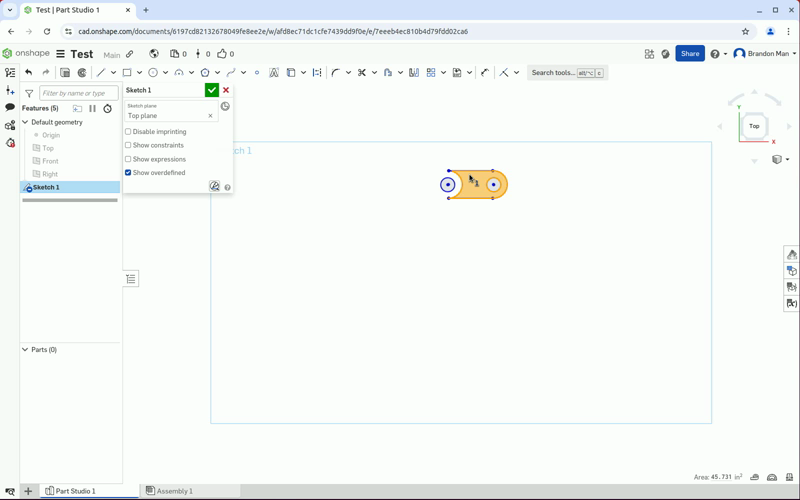
mouse_move(73, 352)
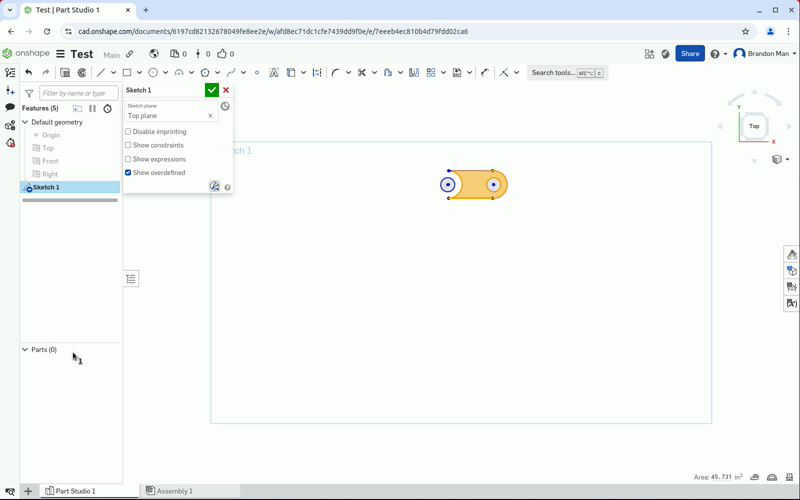
key(shift+y)
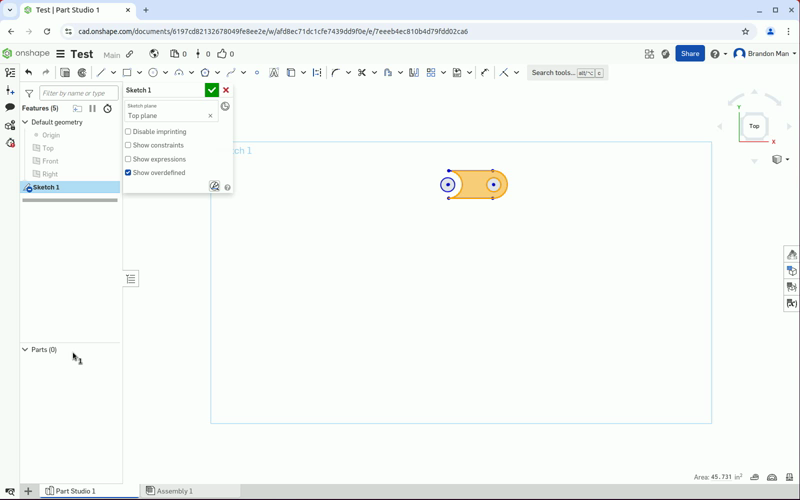
key(shift+e)
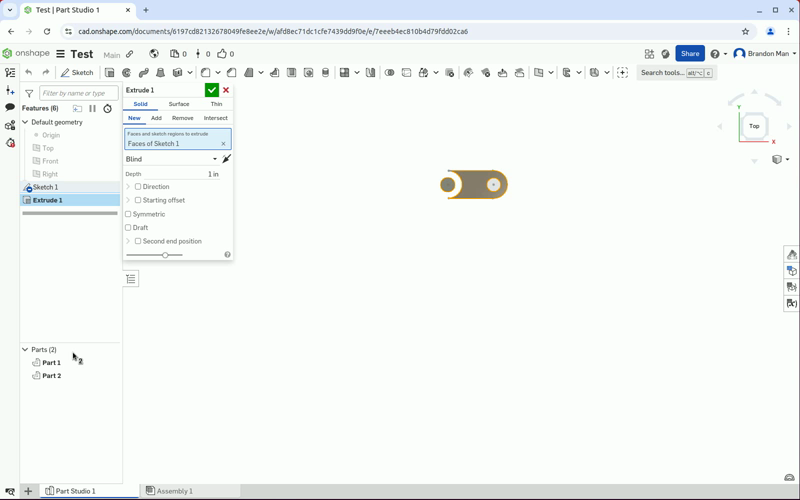
mouse_move(143, 106)
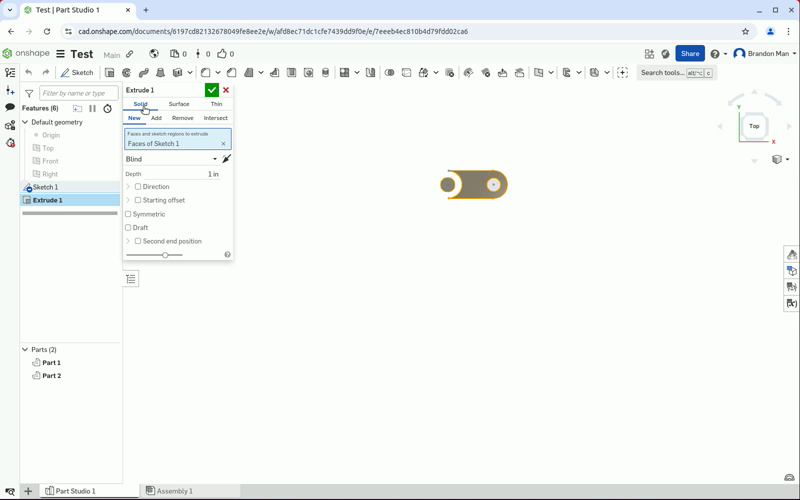
click(143, 106)
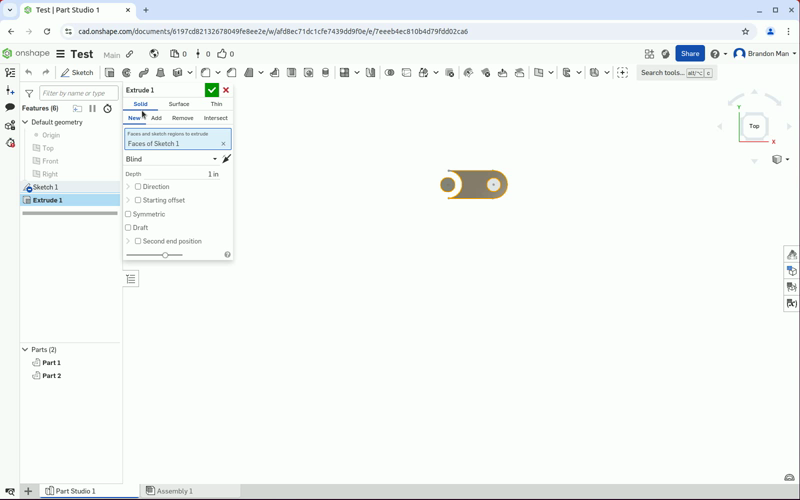
mouse_move(137, 120)
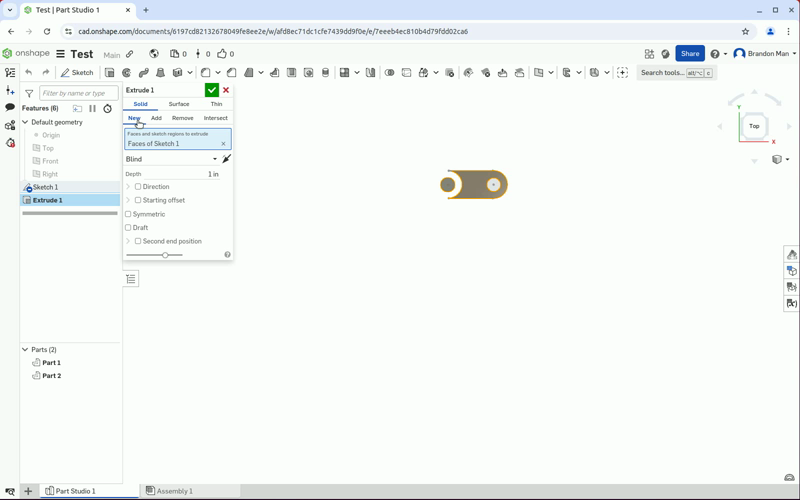
click(137, 120)
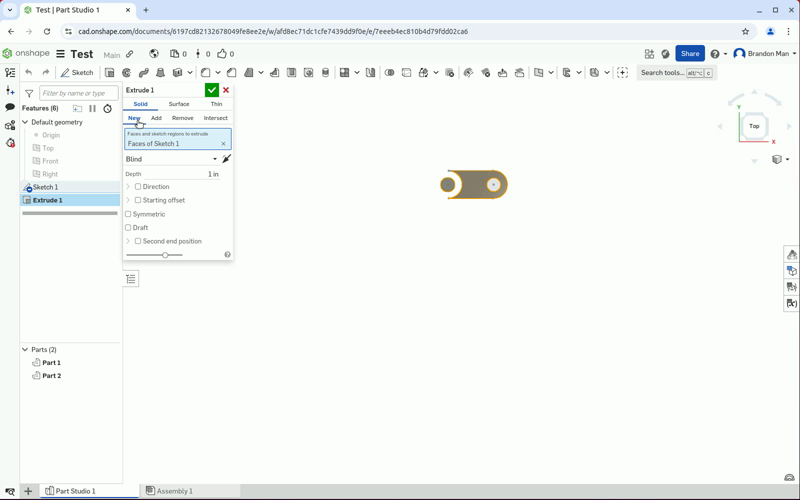
key(tab, 4)
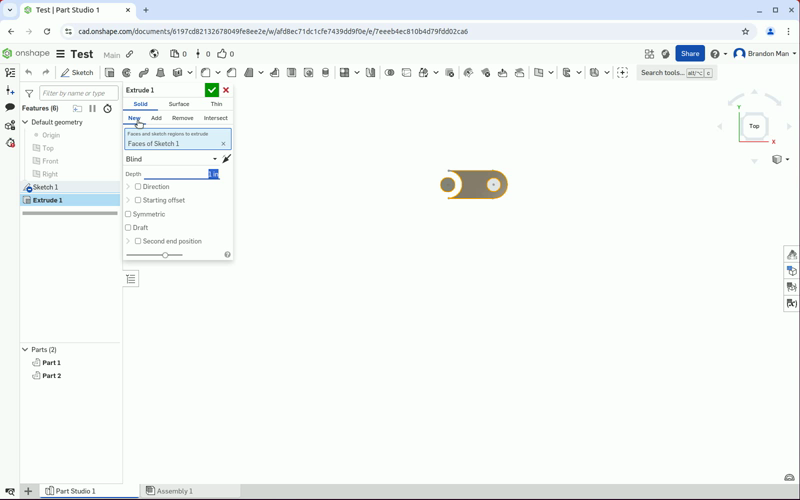
text(1.444)
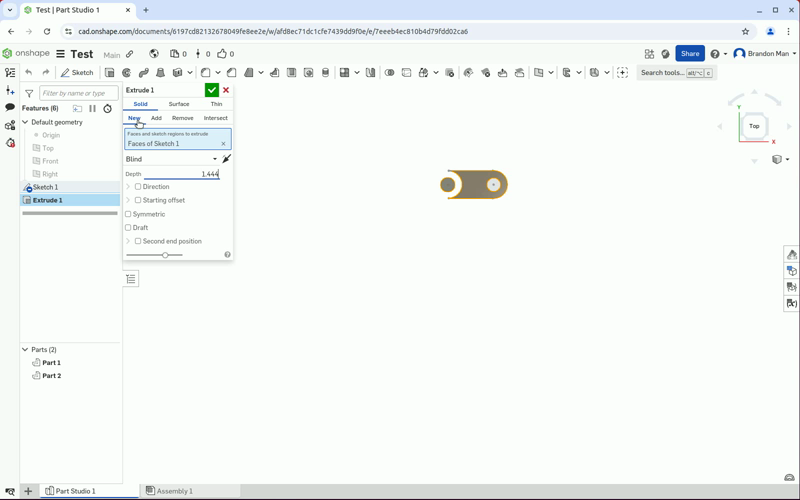
key(enter)
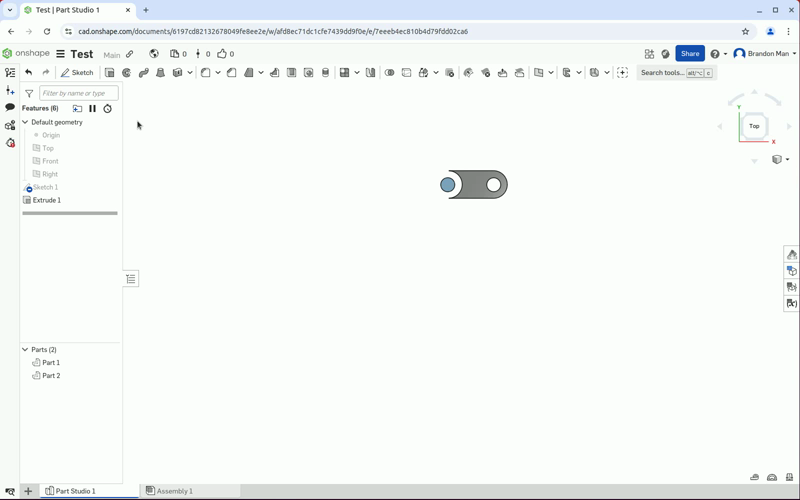
key(shift+h)
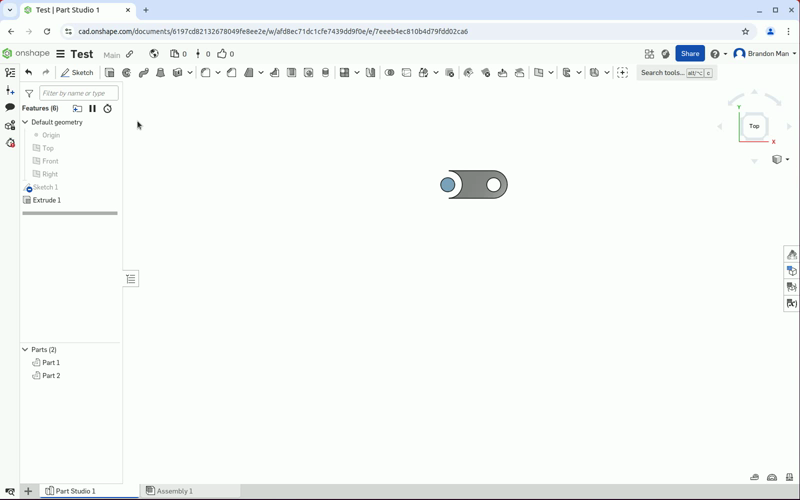
key(shift+h)
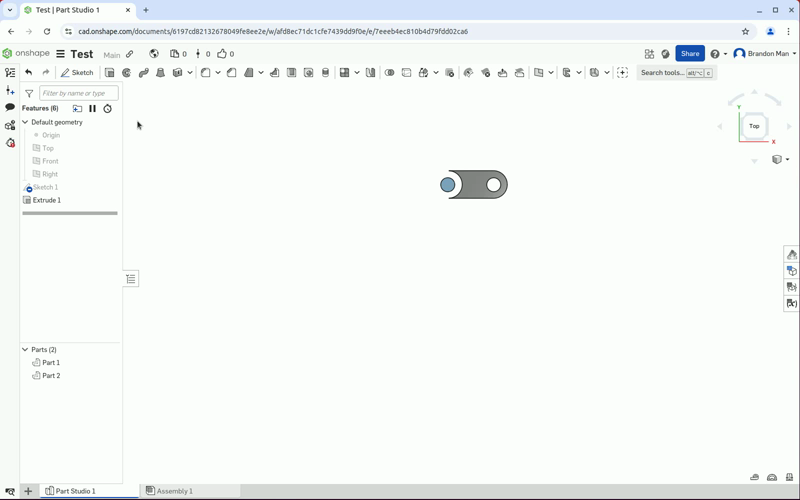
mouse_move(73, 189)
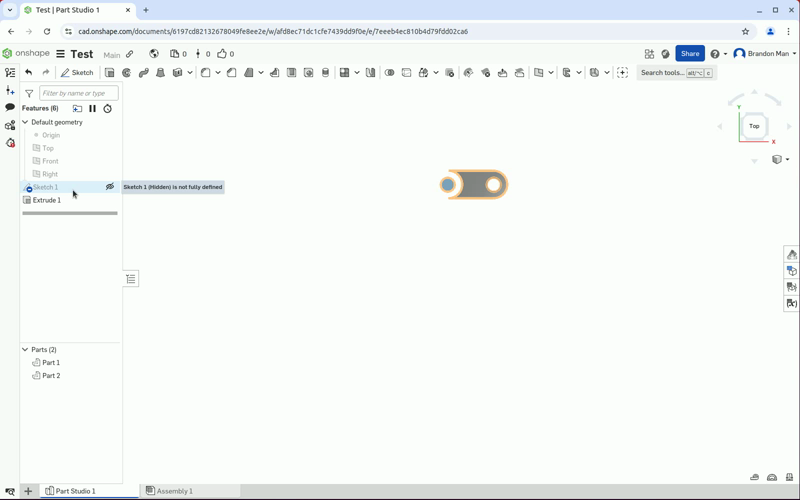
click(73, 189)
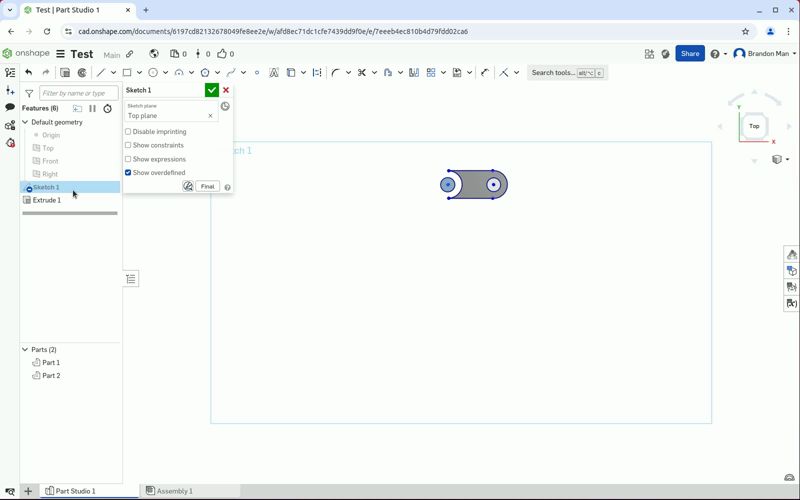
mouse_move(229, 92)
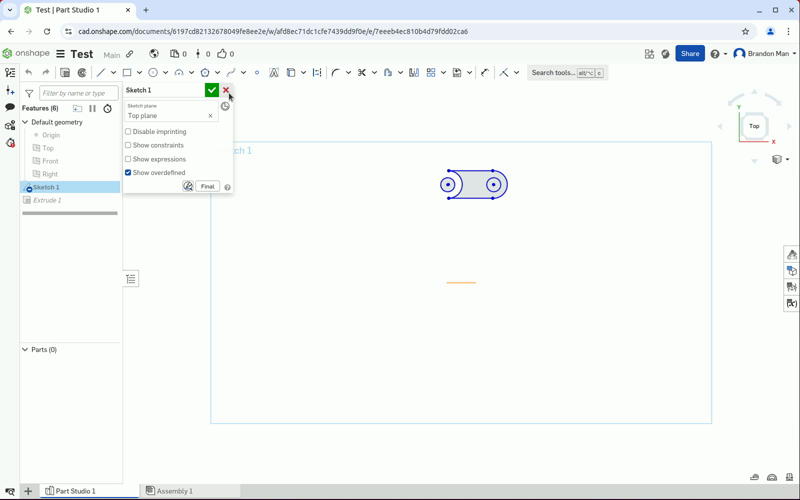
click(229, 92)
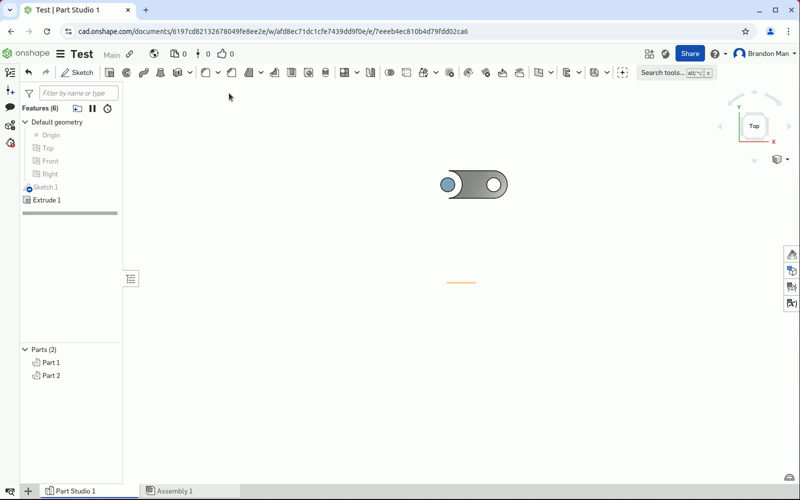
mouse_move(541, 75)
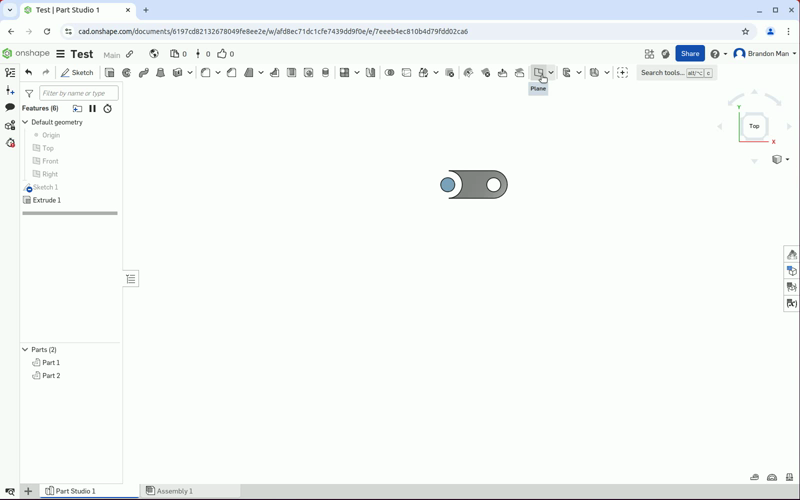
click(541, 75)
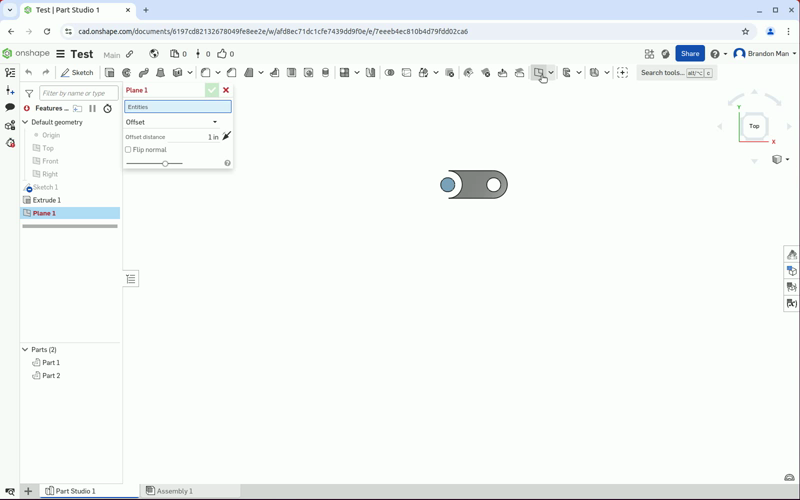
mouse_move(73, 150)
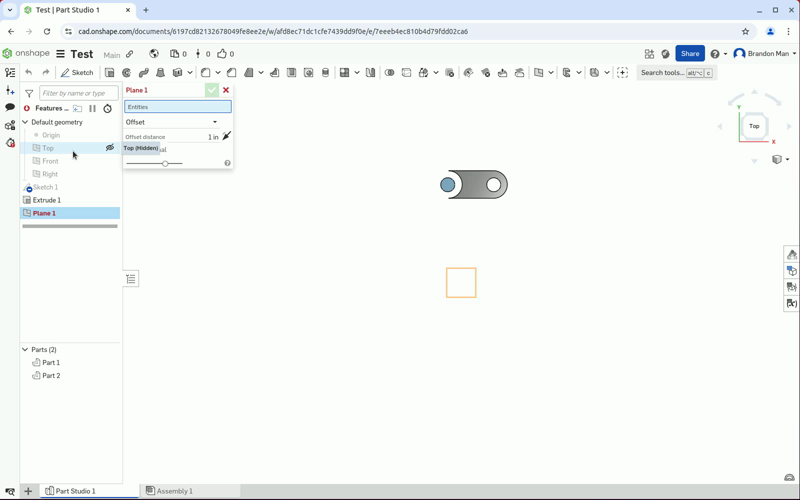
click(73, 150)
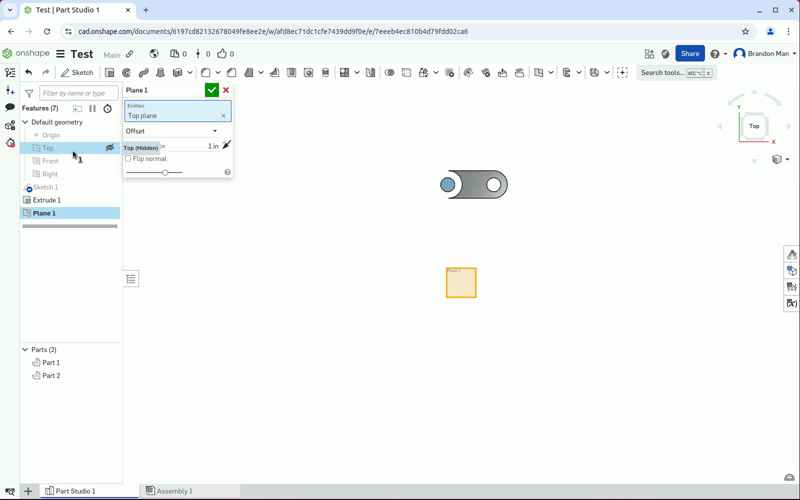
key(tab, 2)
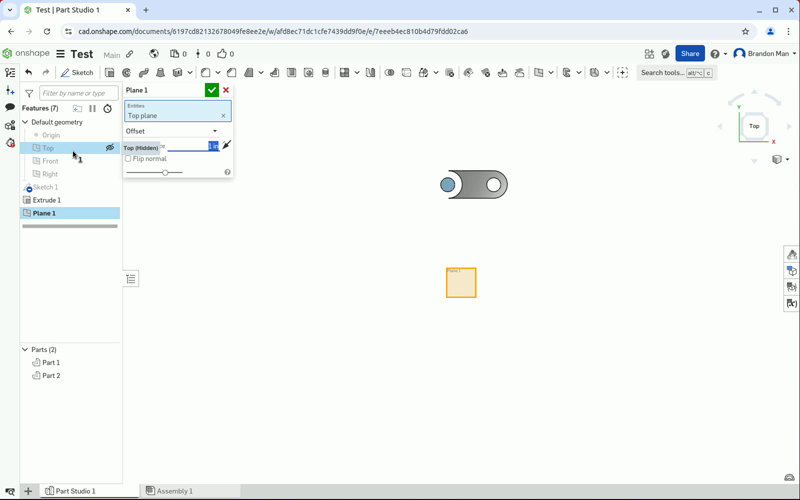
text(1.448)
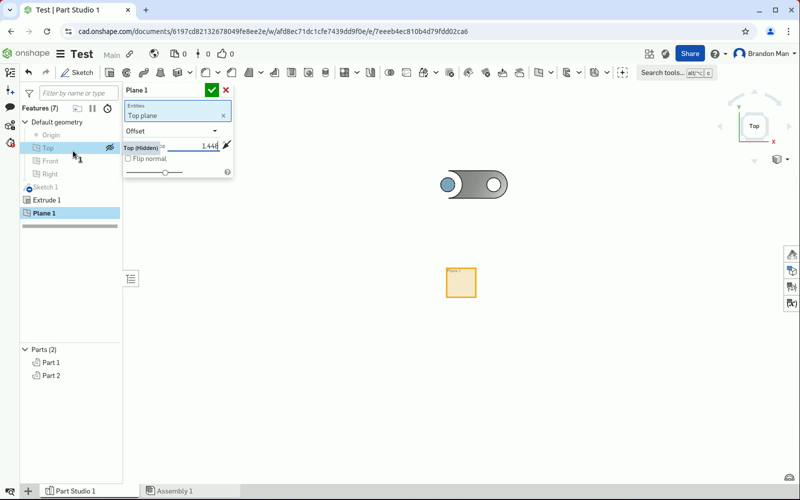
key(enter, 2)
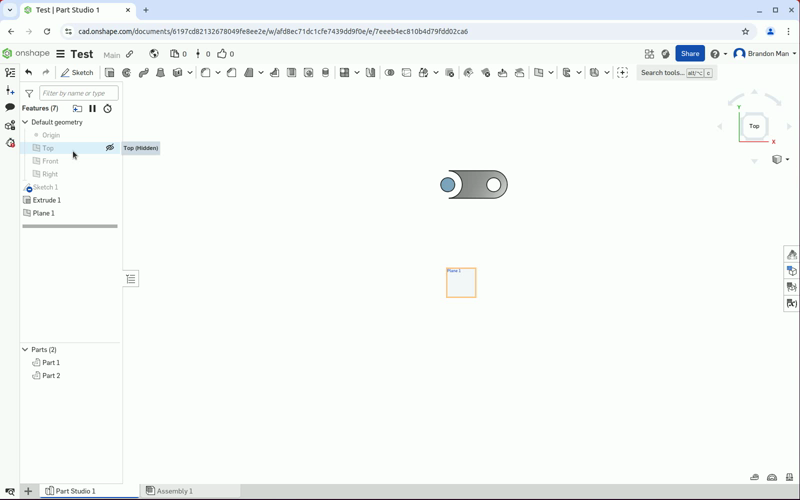
key(shift+s)
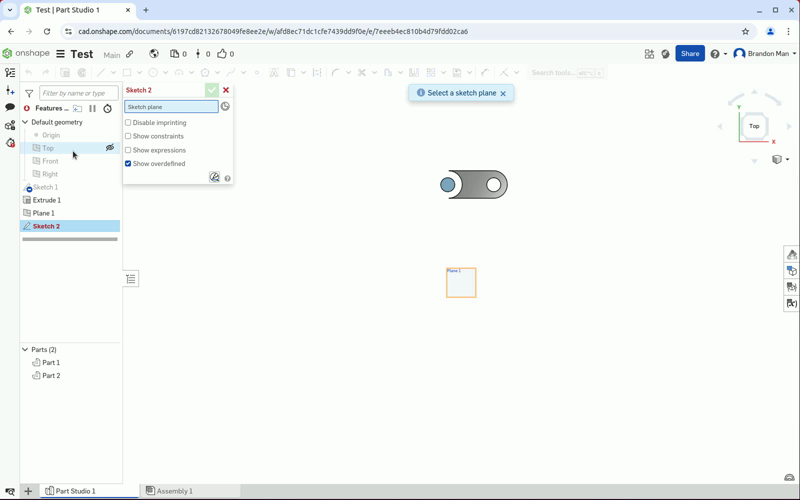
mouse_move(73, 215)
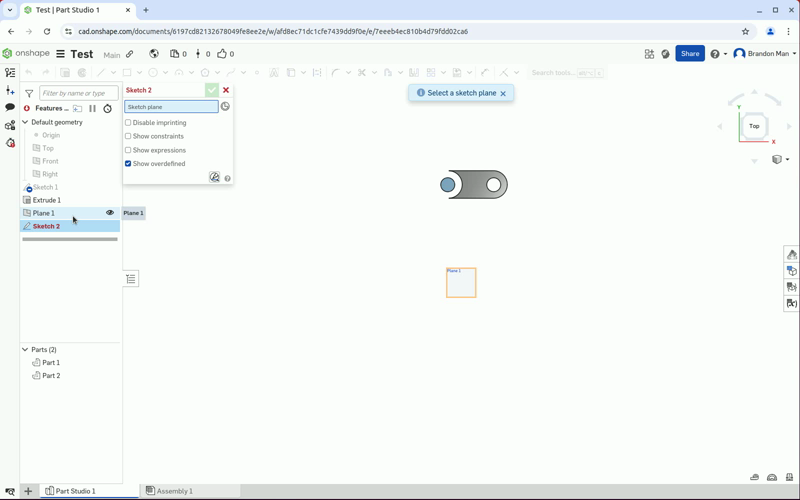
click(73, 215)
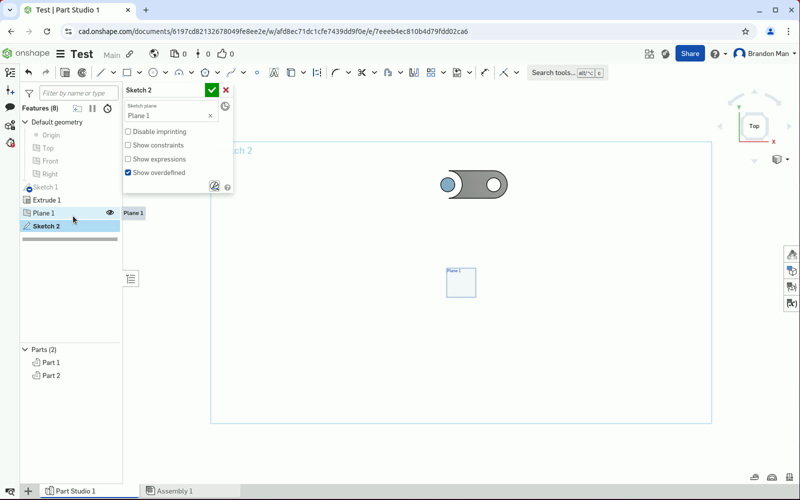
mouse_move(73, 352)
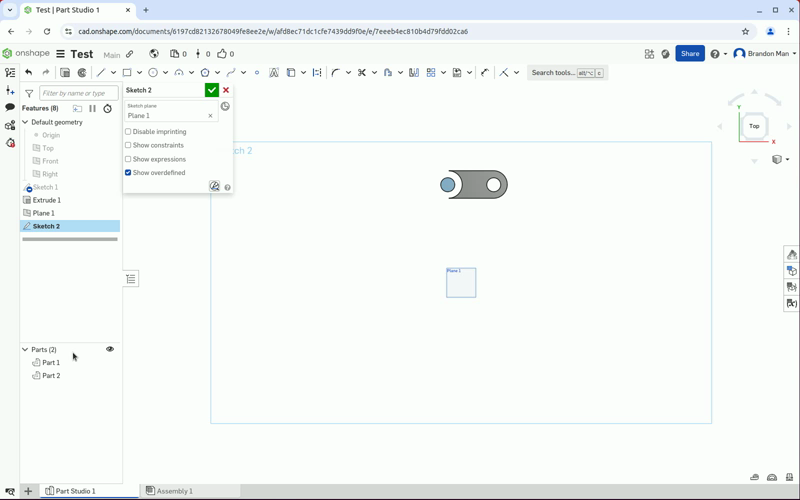
key(y)
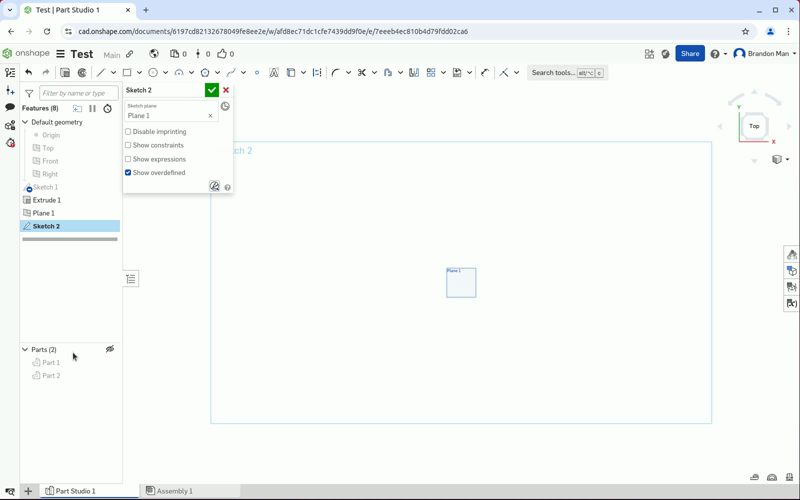
key(c)
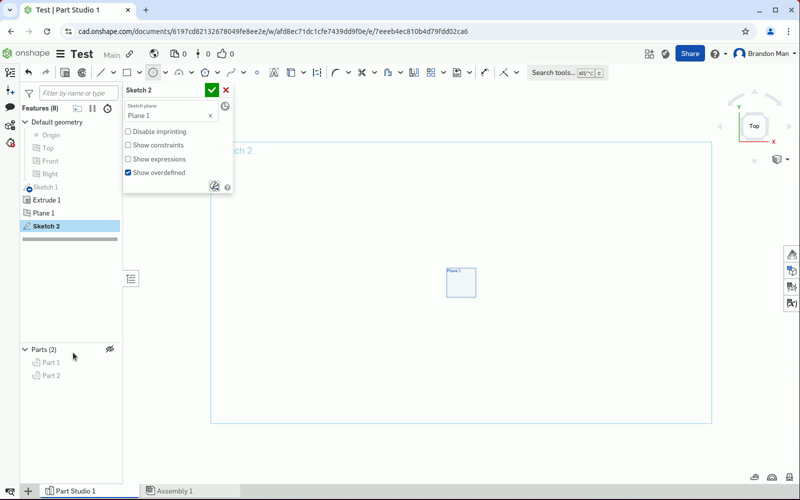
key_down(shift)
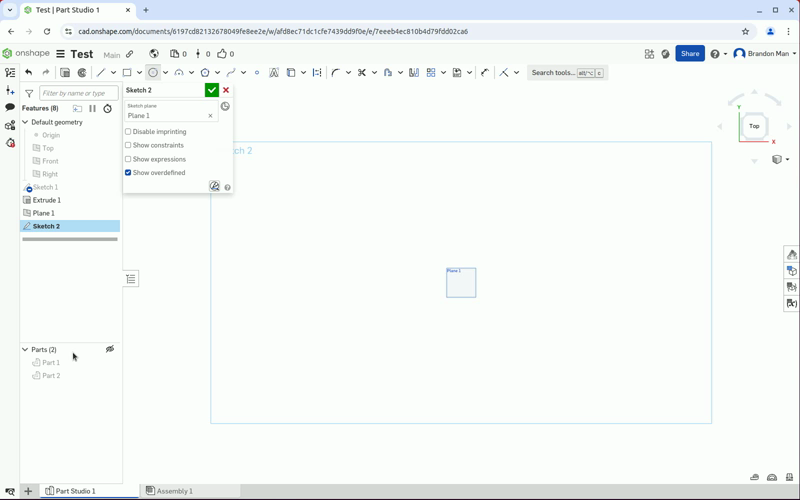
mouse_move(448, 184)
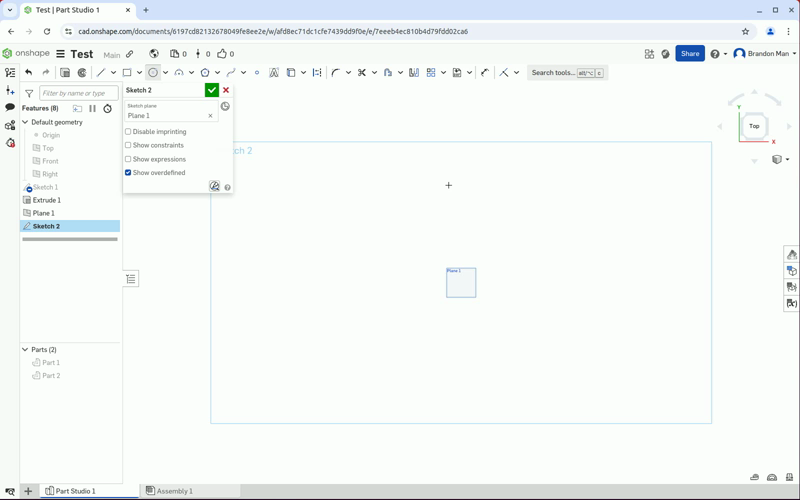
click(448, 184)
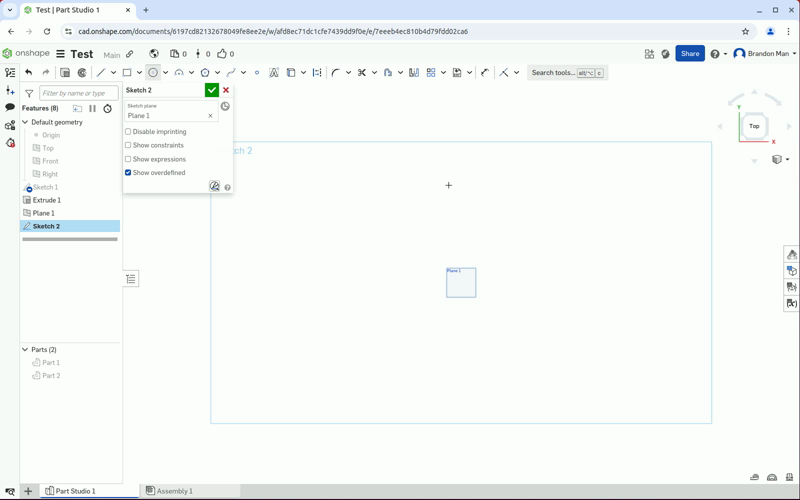
key_up(shift)
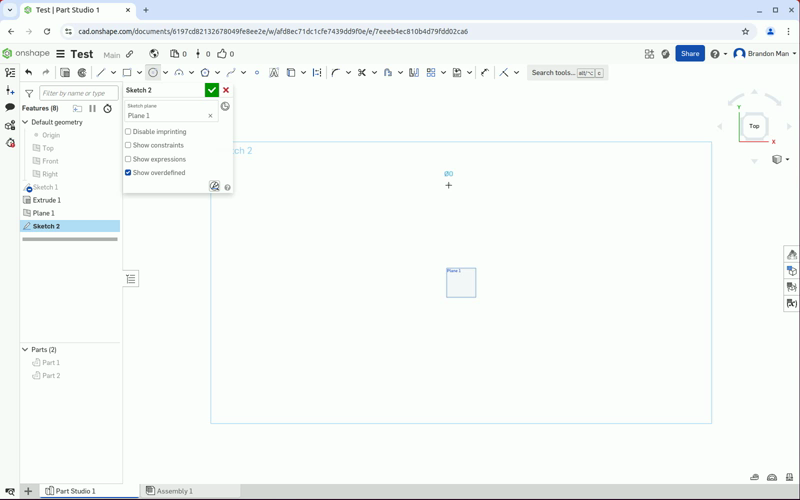
mouse_move(462, 184)
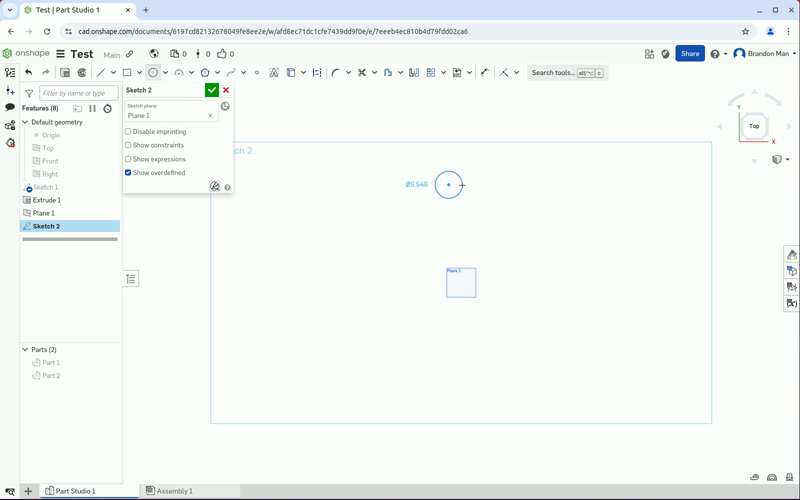
click(462, 184)
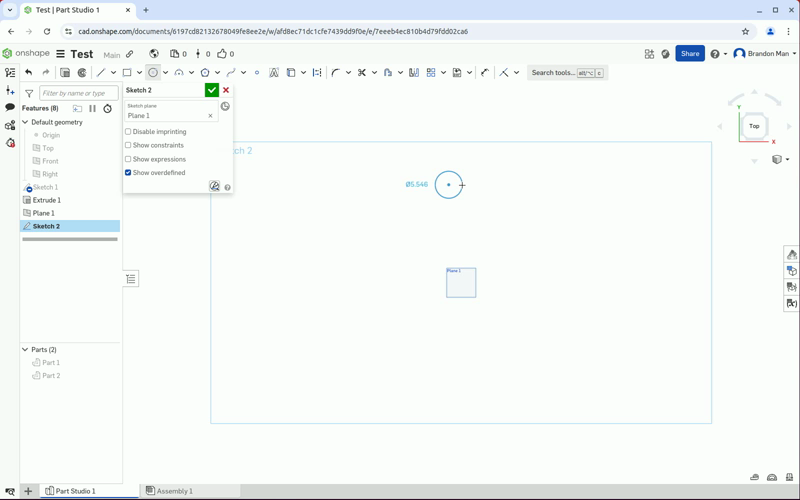
key(esc)
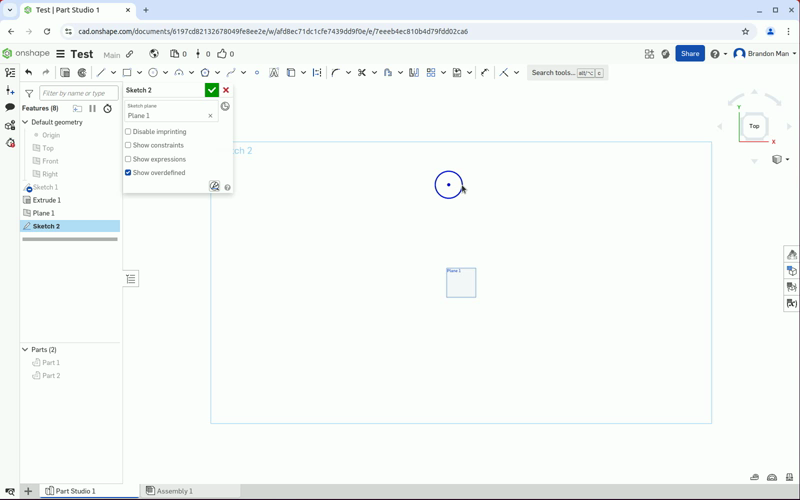
key(c)
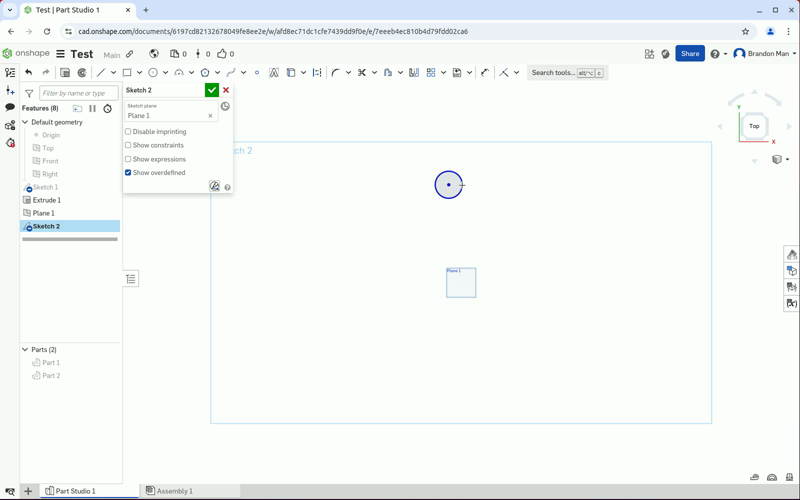
key_down(shift)
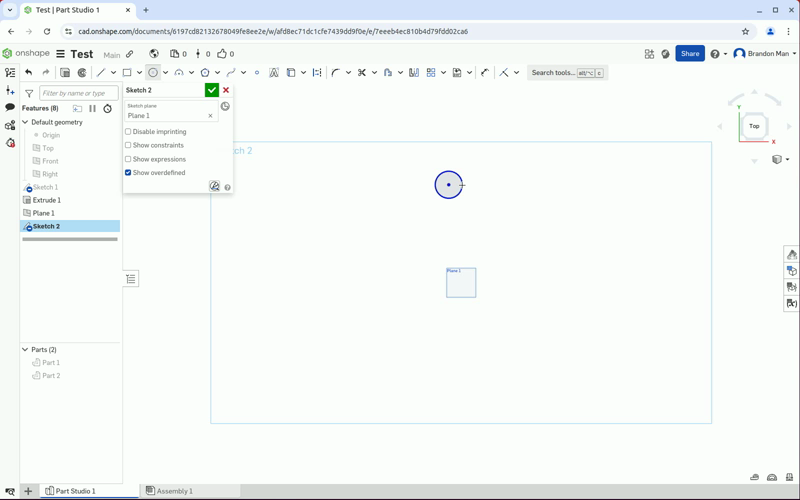
mouse_move(448, 184)
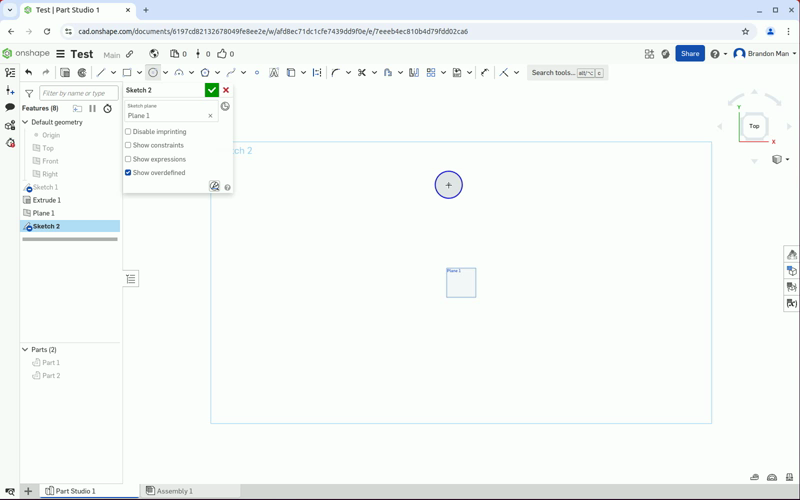
click(448, 184)
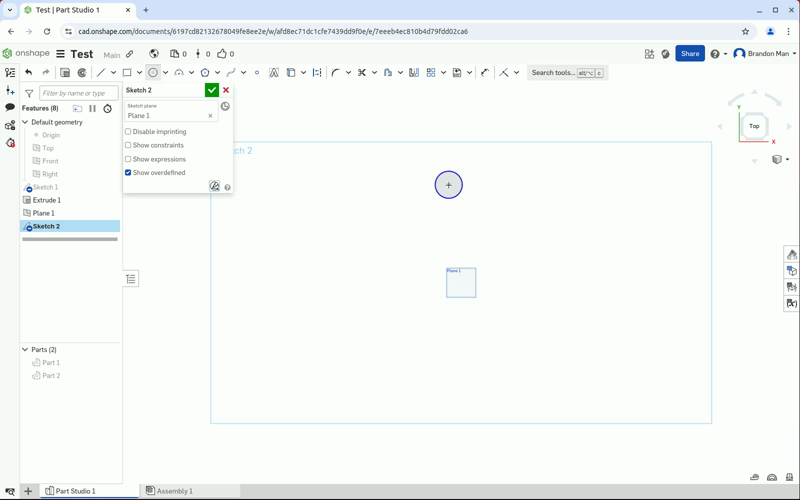
key_up(shift)
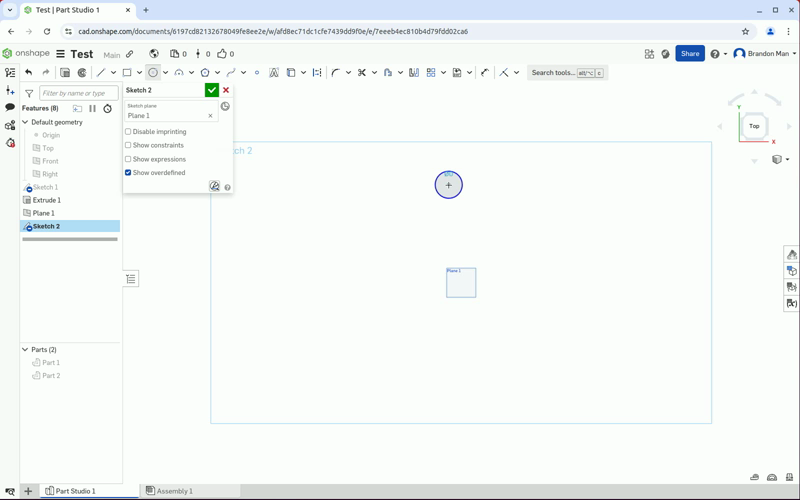
mouse_move(456, 184)
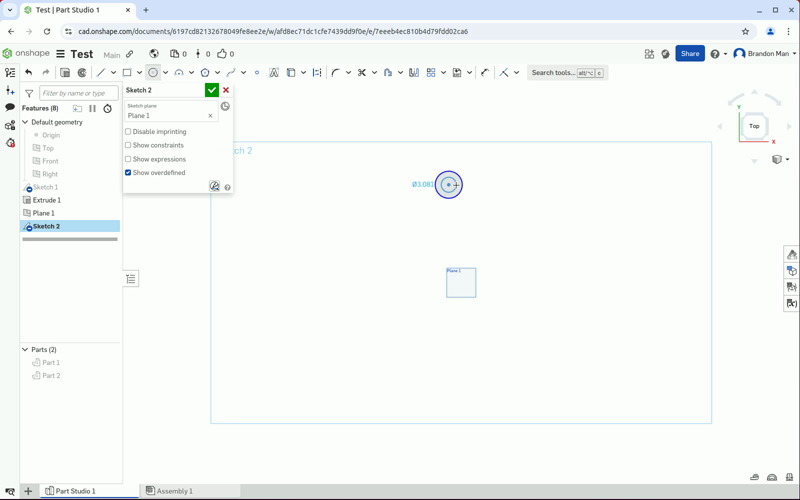
click(456, 184)
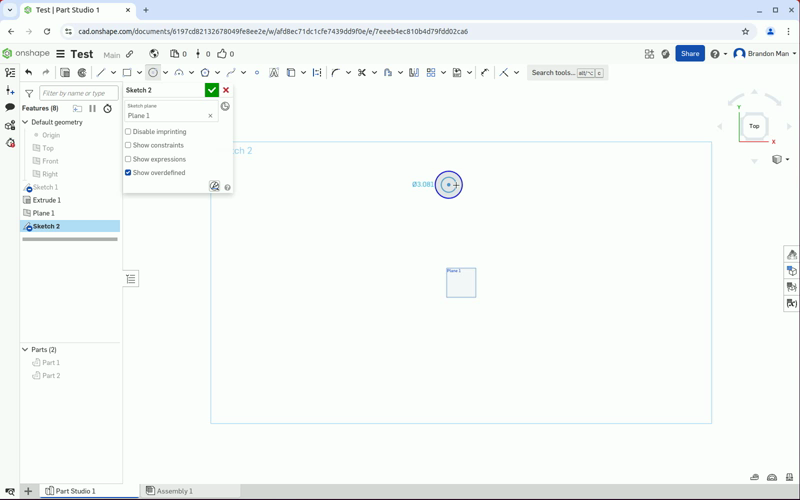
key(esc)
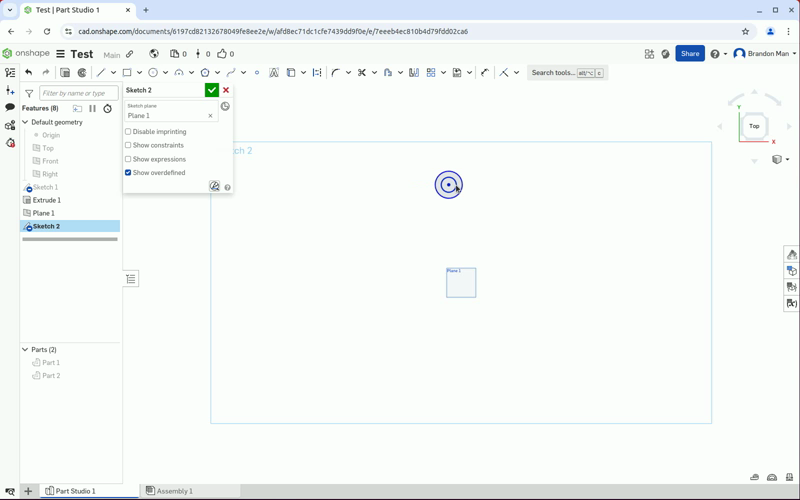
mouse_move(445, 196)
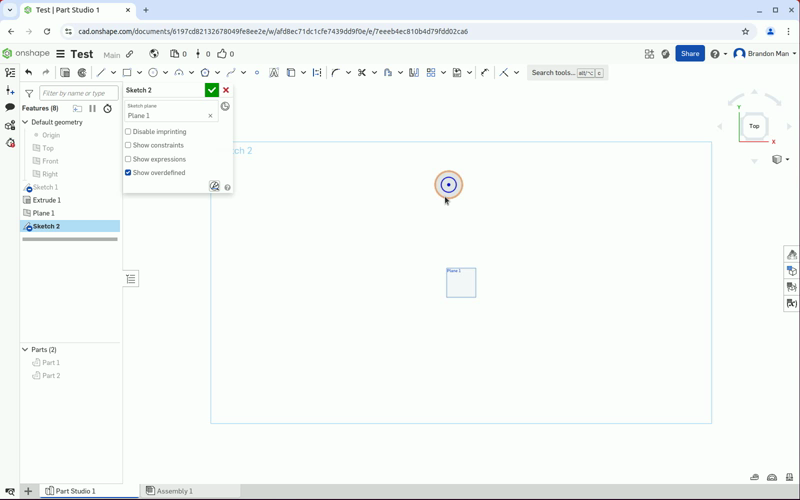
scroll(6)
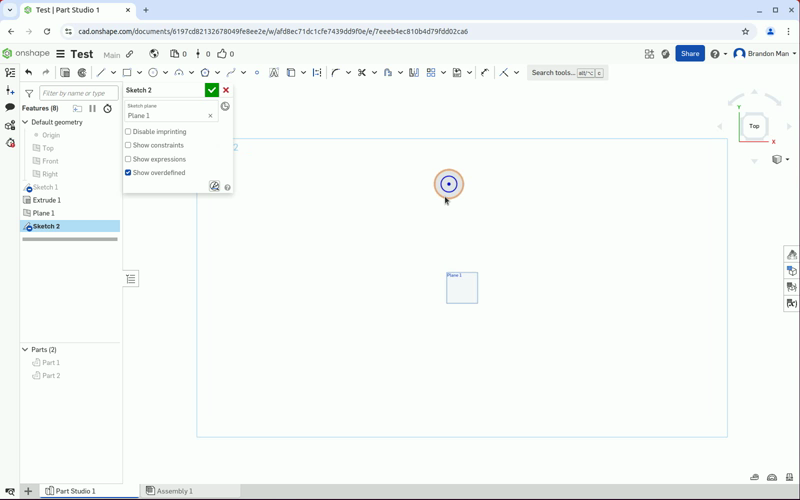
scroll(6)
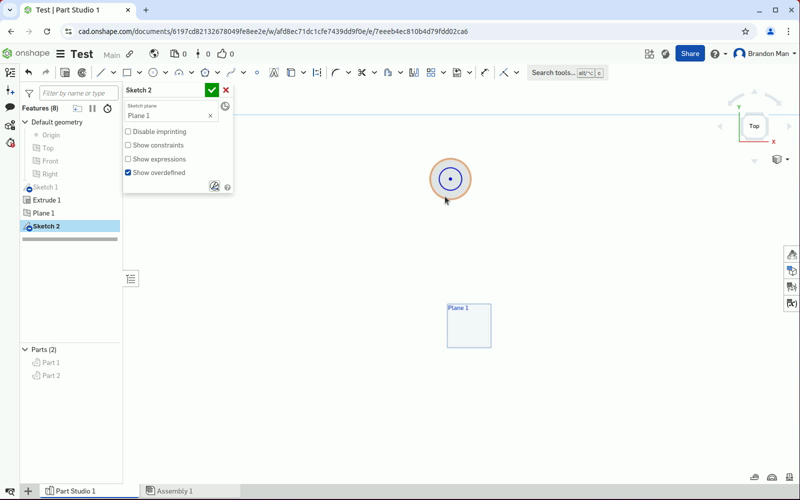
scroll(6)
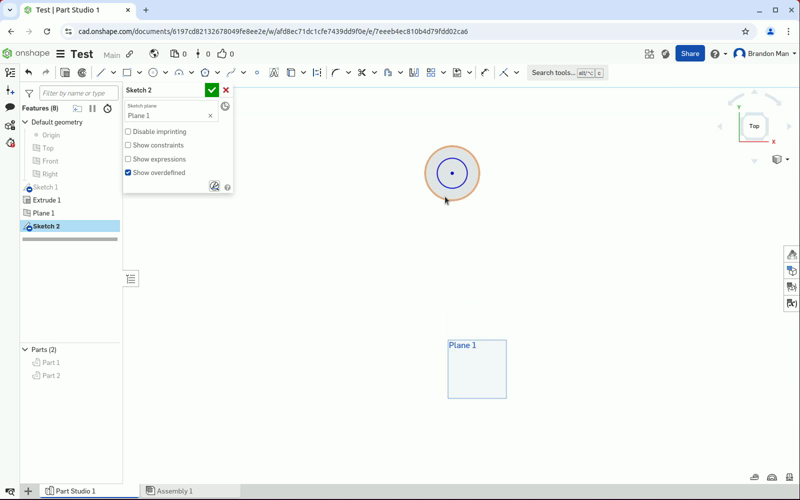
scroll(6)
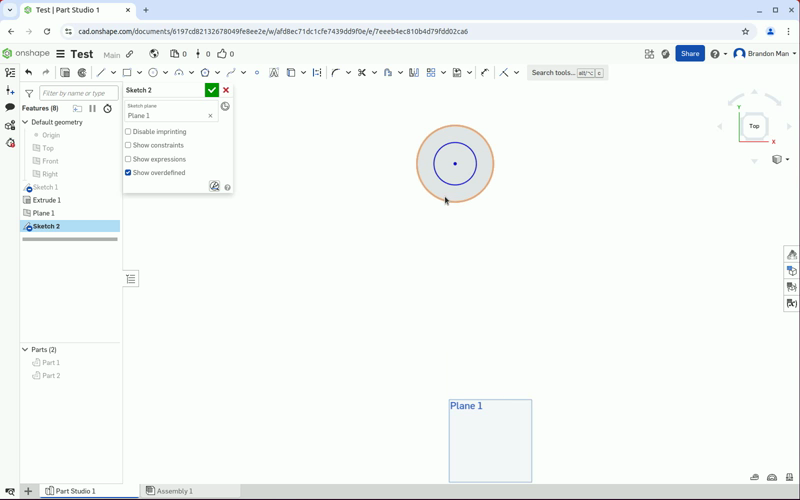
scroll(6)
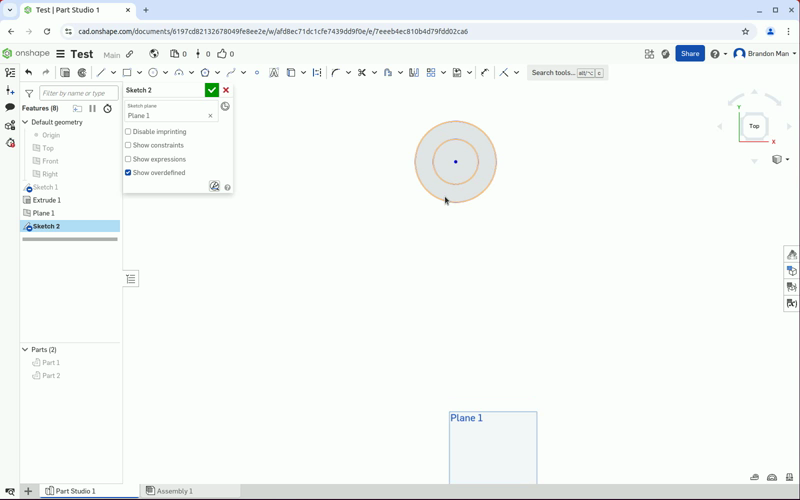
scroll(6)
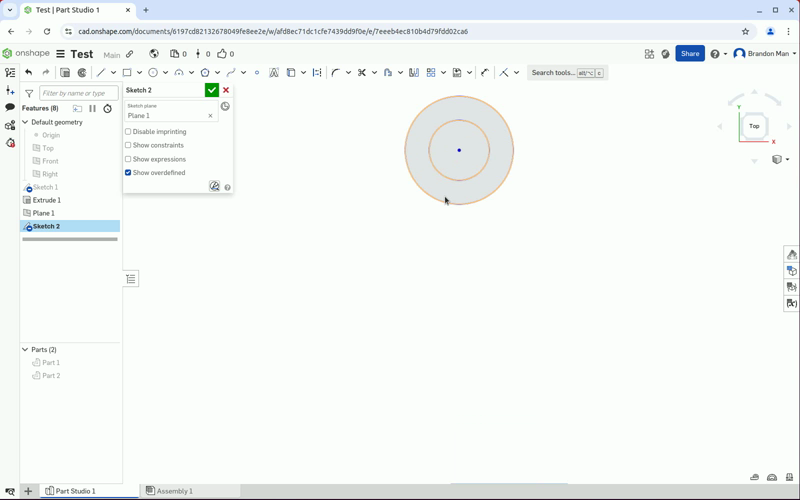
scroll(6)
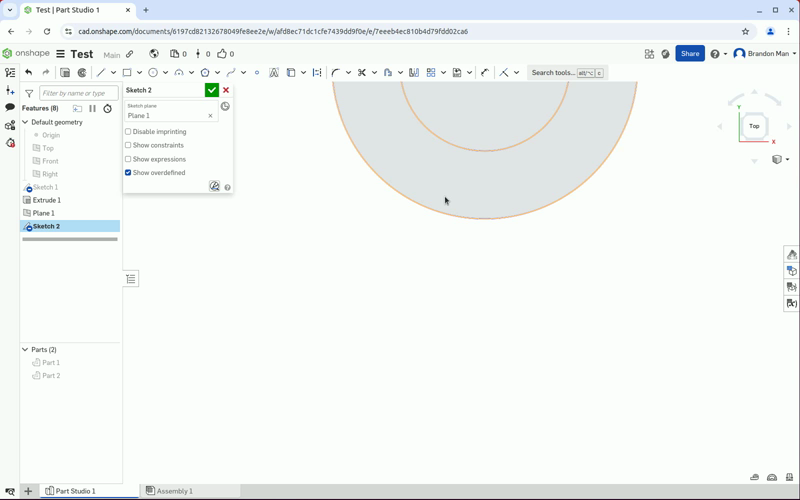
click(445, 196)
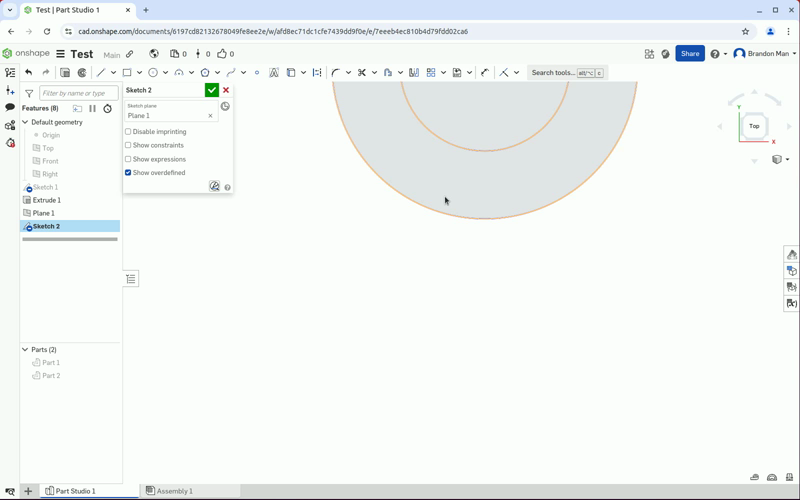
scroll(-6)
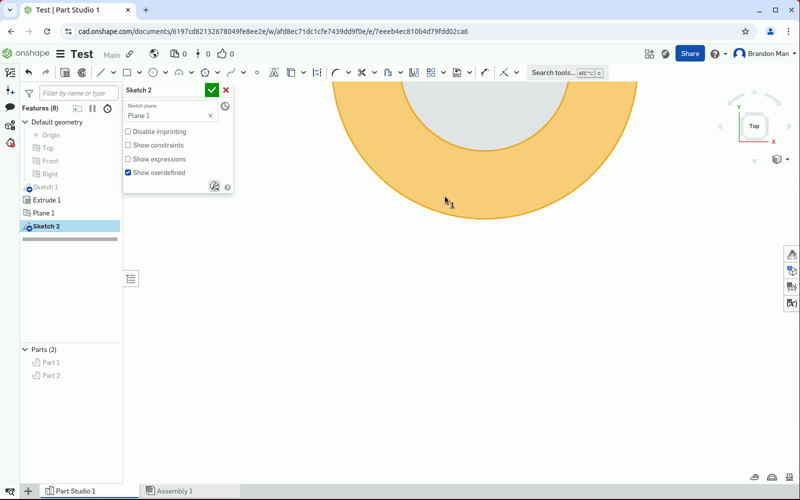
scroll(-6)
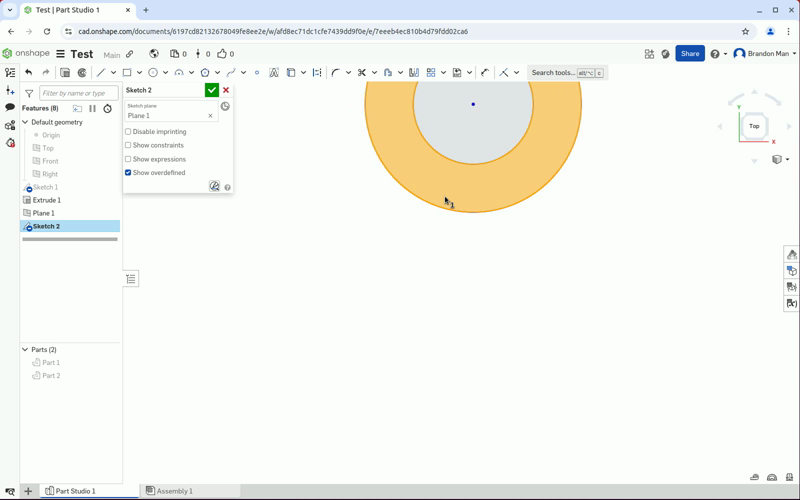
scroll(-6)
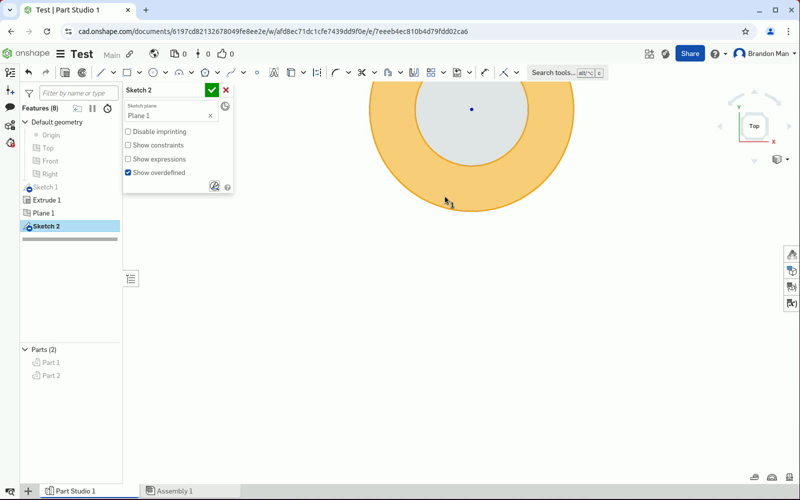
scroll(-6)
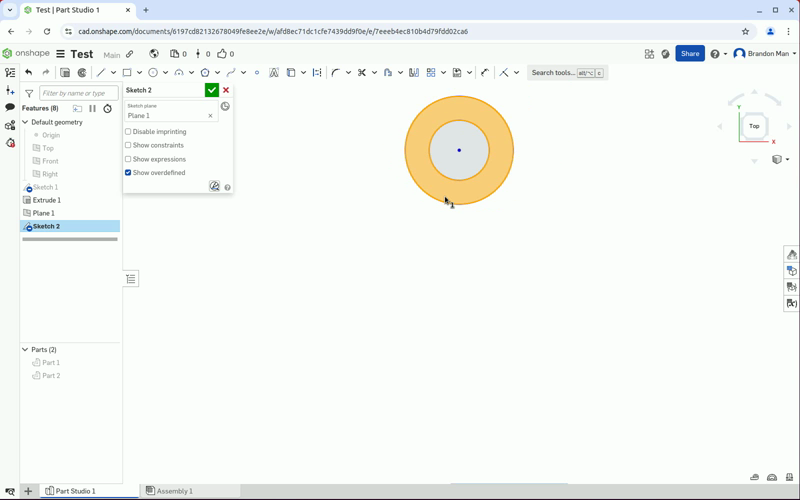
scroll(-6)
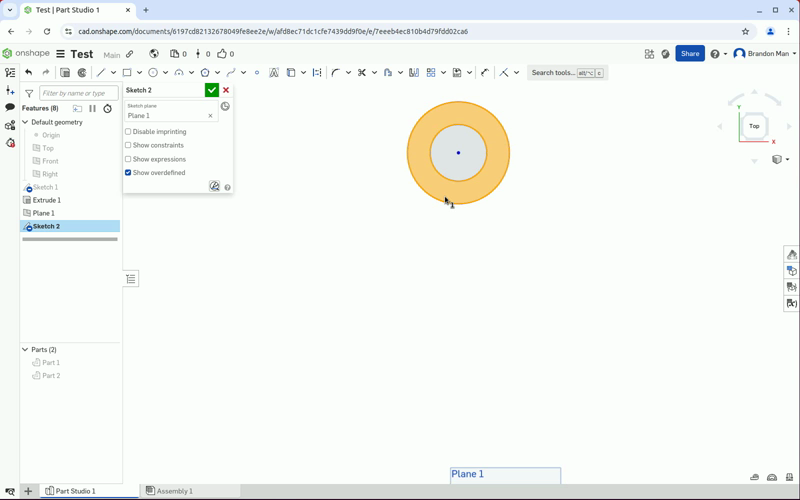
scroll(-6)
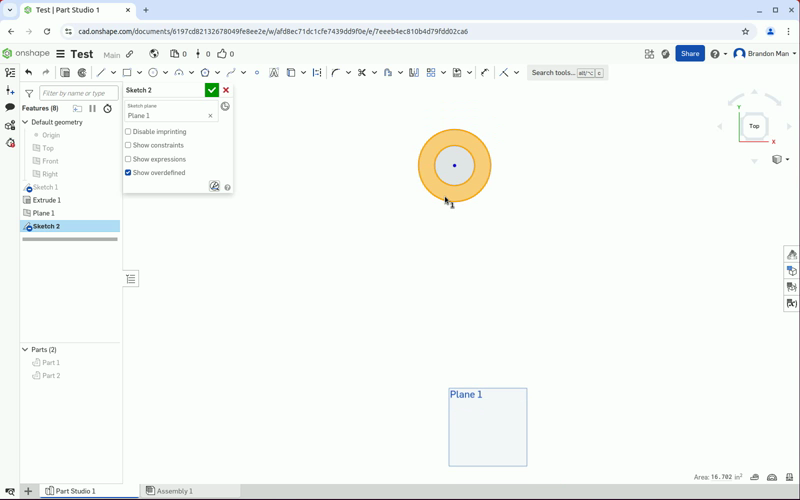
scroll(-6)
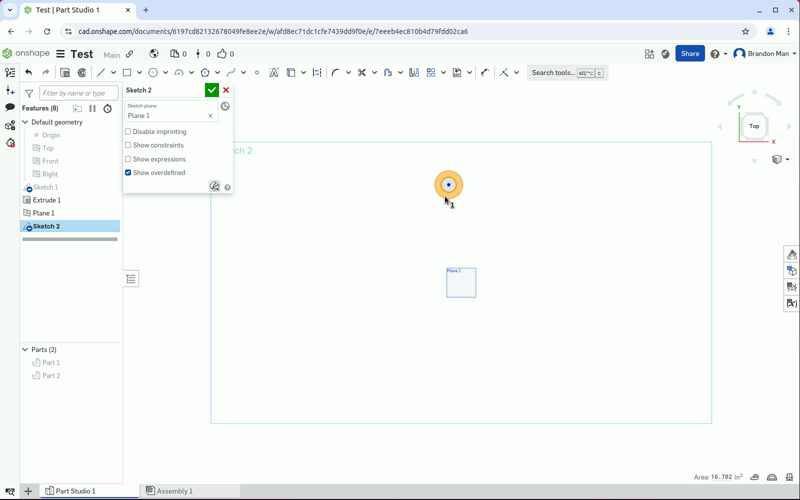
mouse_move(73, 352)
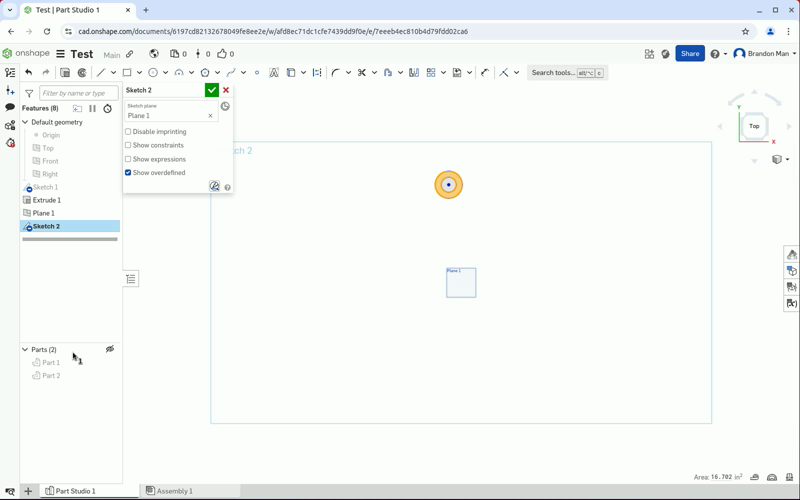
key(shift+y)
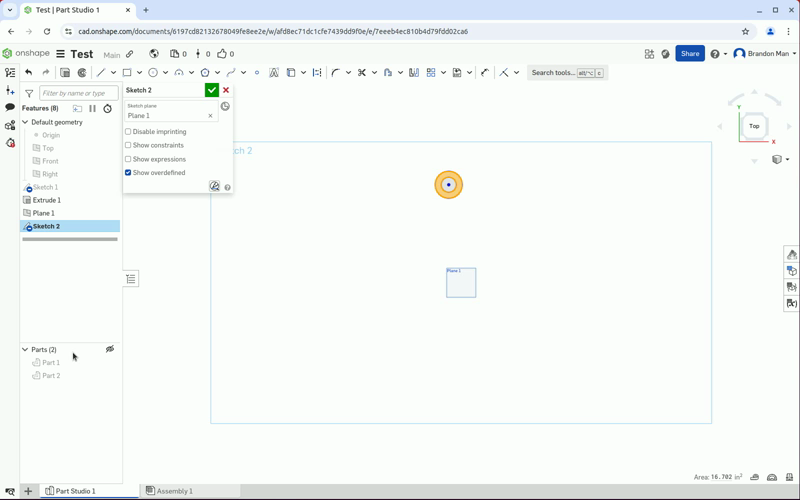
key(shift+e)
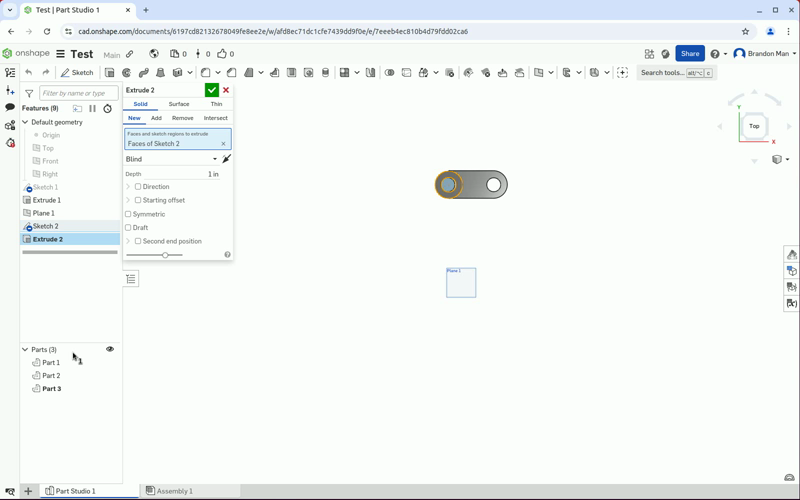
mouse_move(143, 106)
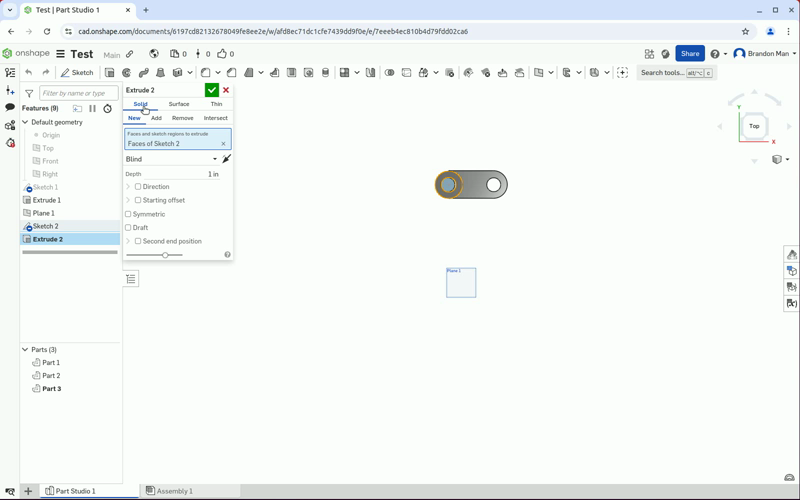
click(143, 106)
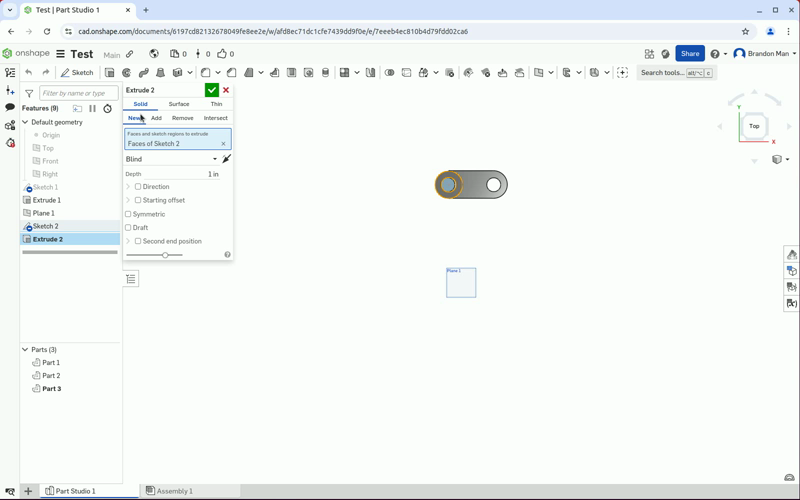
mouse_move(137, 120)
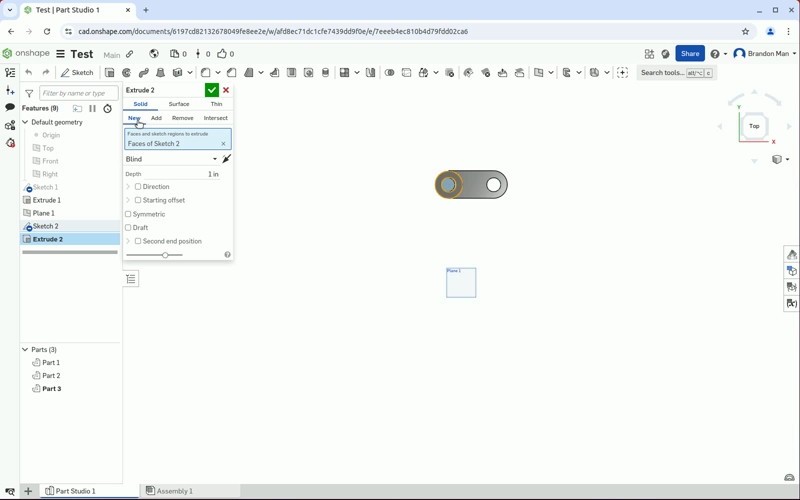
click(137, 120)
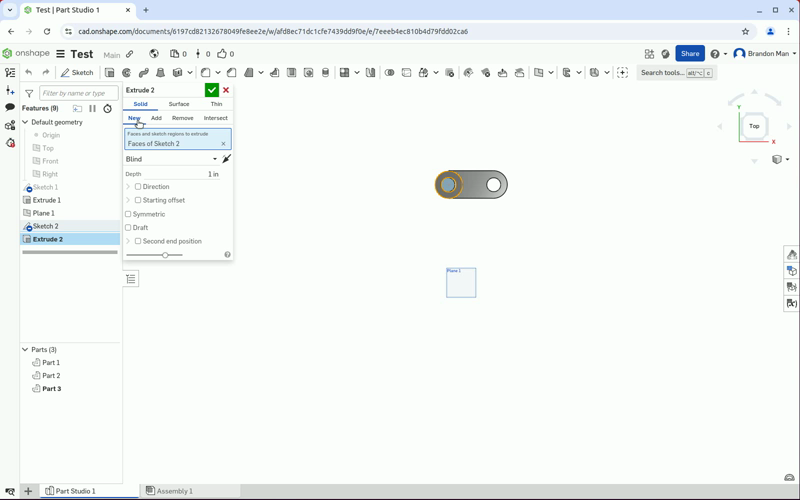
key(tab, 4)
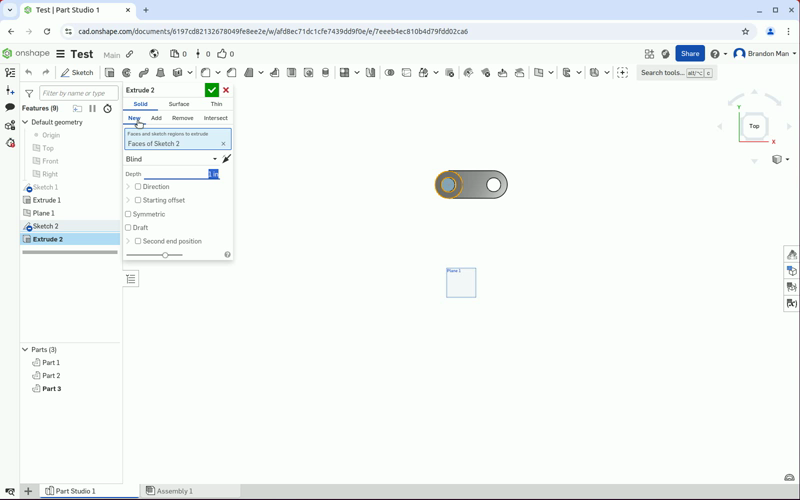
text(2.889)
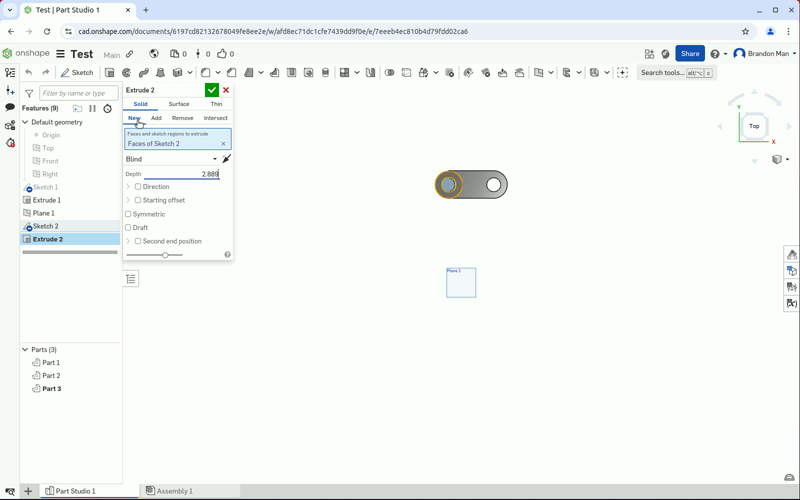
key(enter)
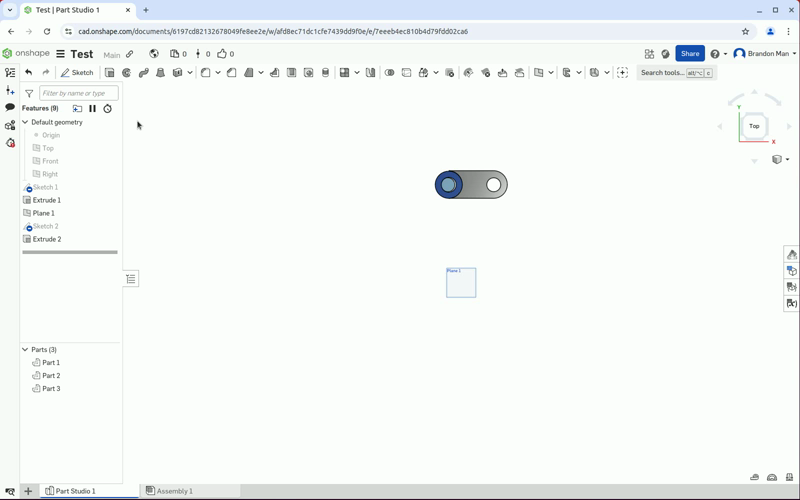
key(shift+h)
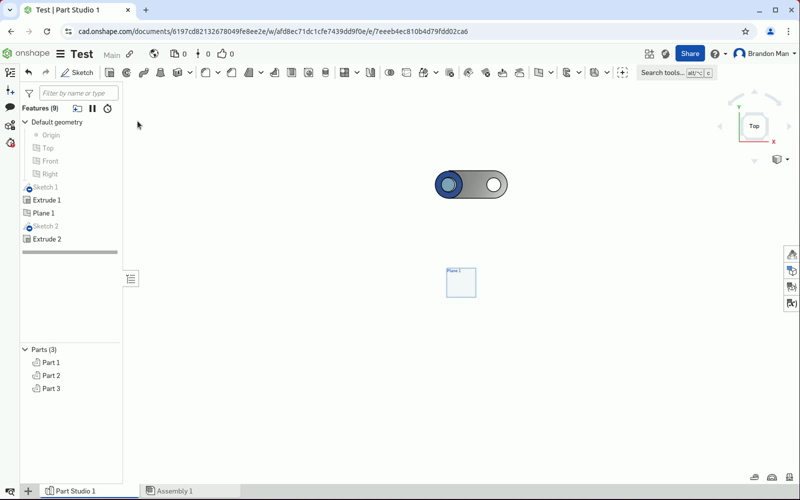
key(shift+h)
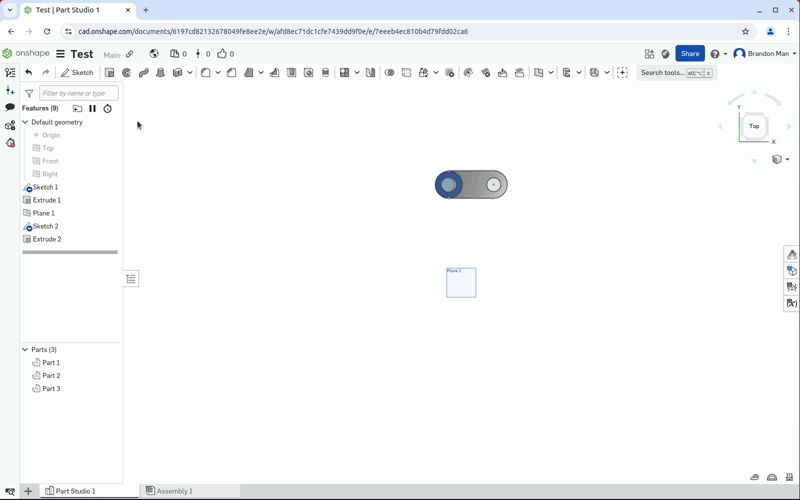
key(shift+7)
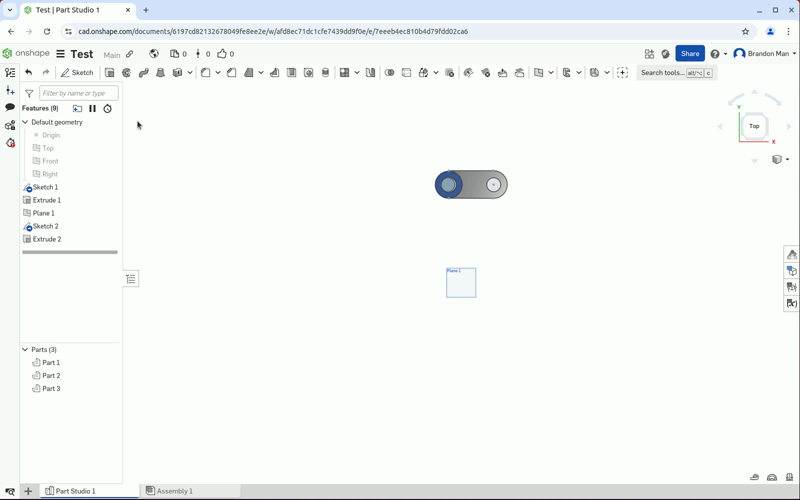
key(up, 3)
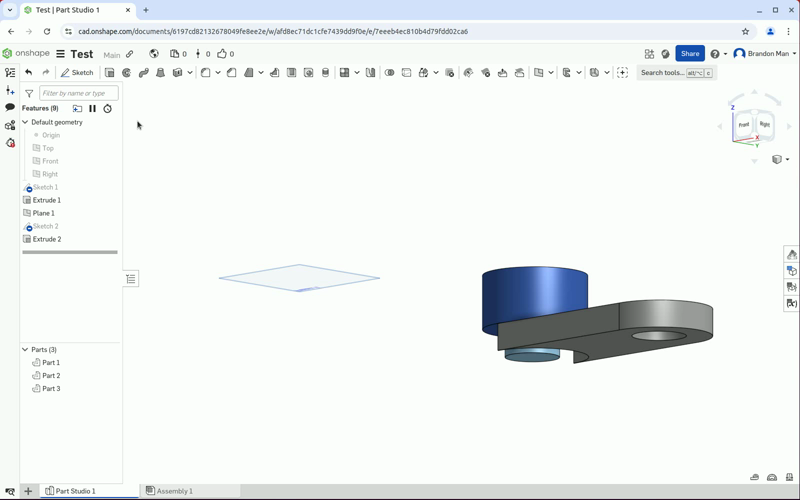
key(left, 3)
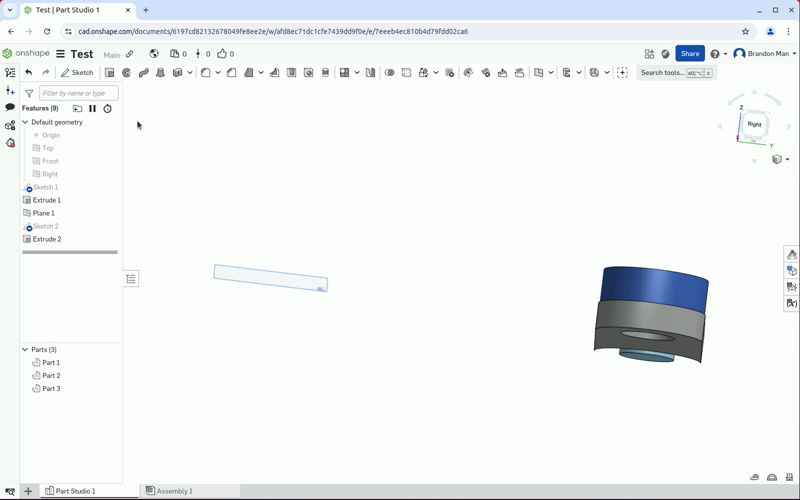
key(right, 3)
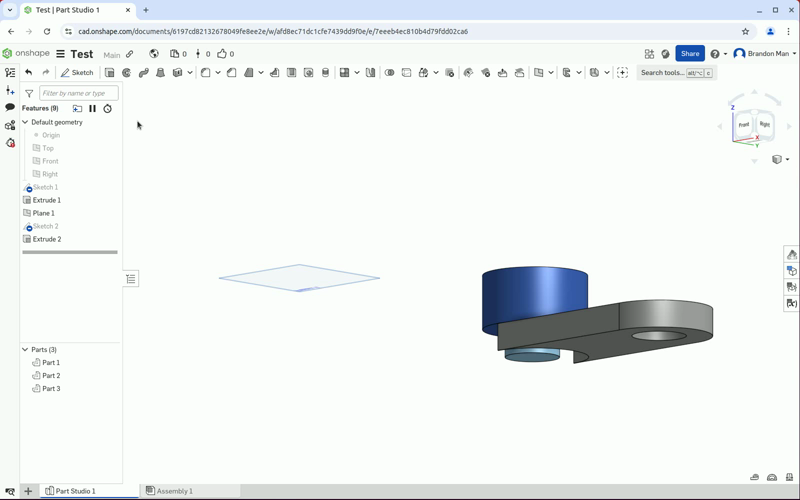
key(down, 3)
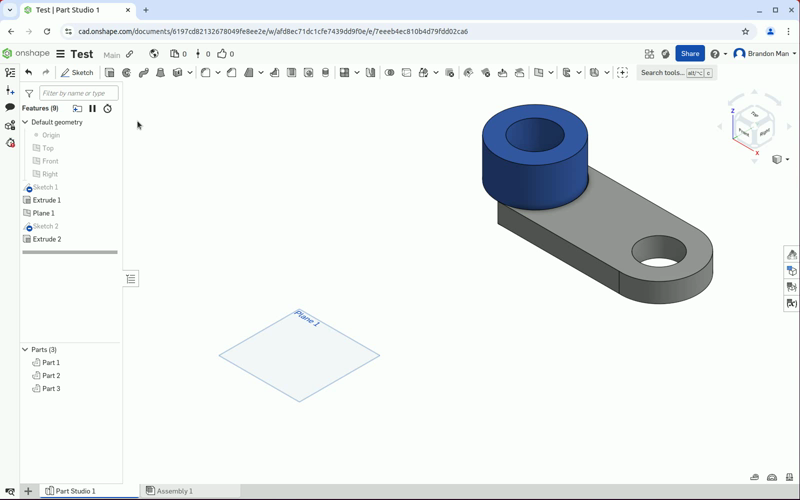
mouse_move(73, 189)
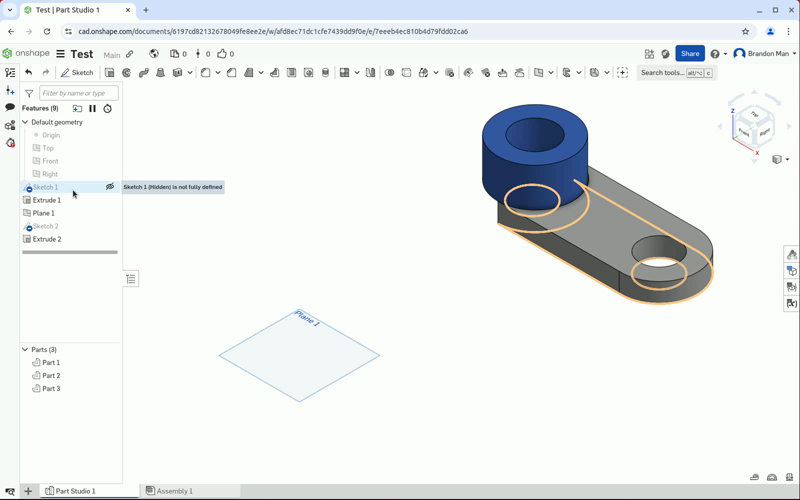
click(73, 189)